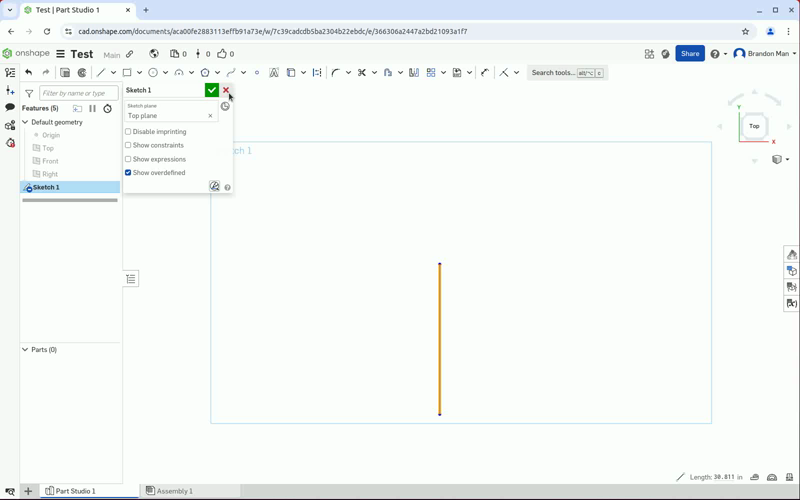
key(shift+h)
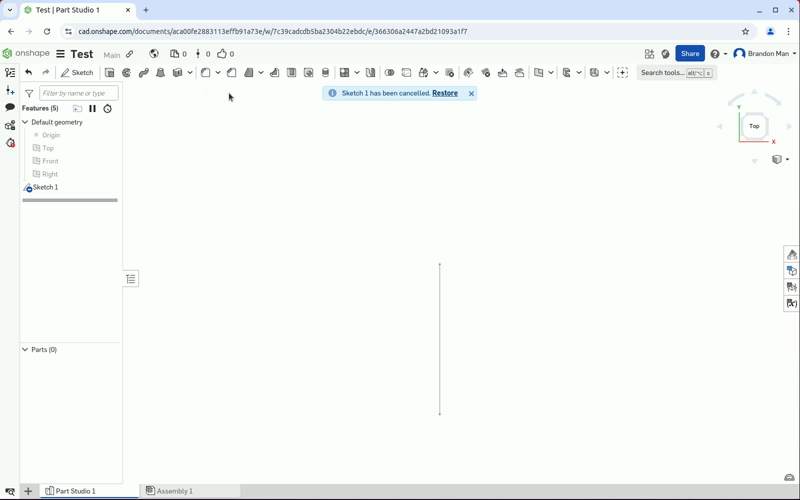
key(shift+s)
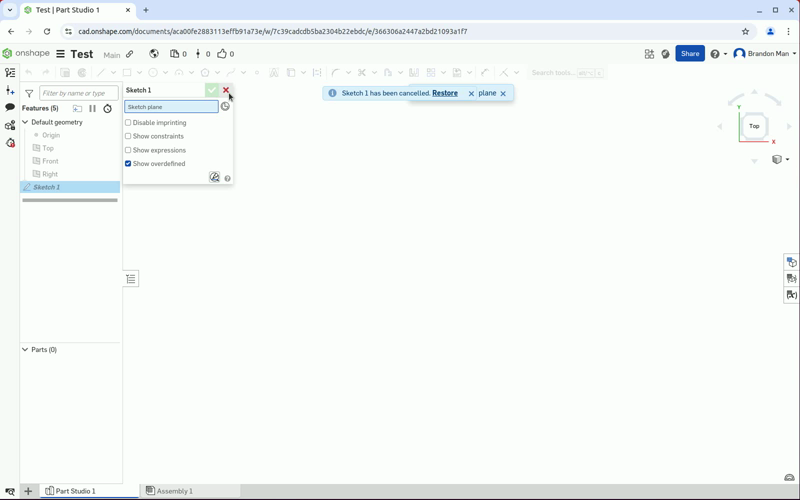
mouse_move(73, 150)
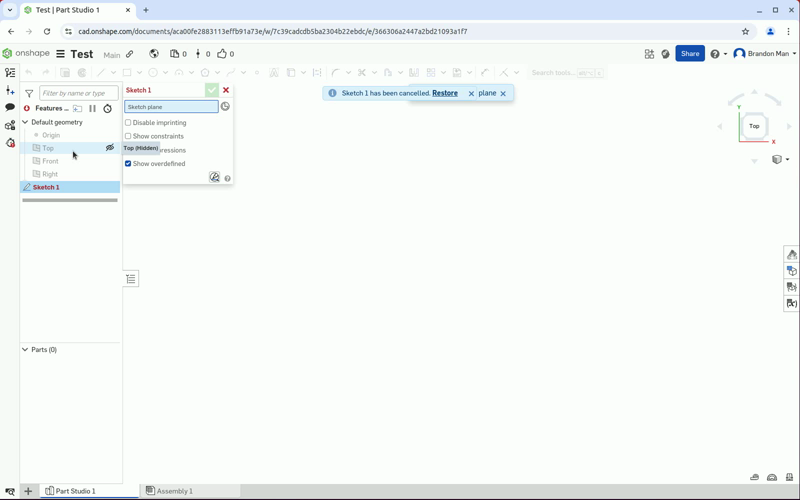
click(73, 150)
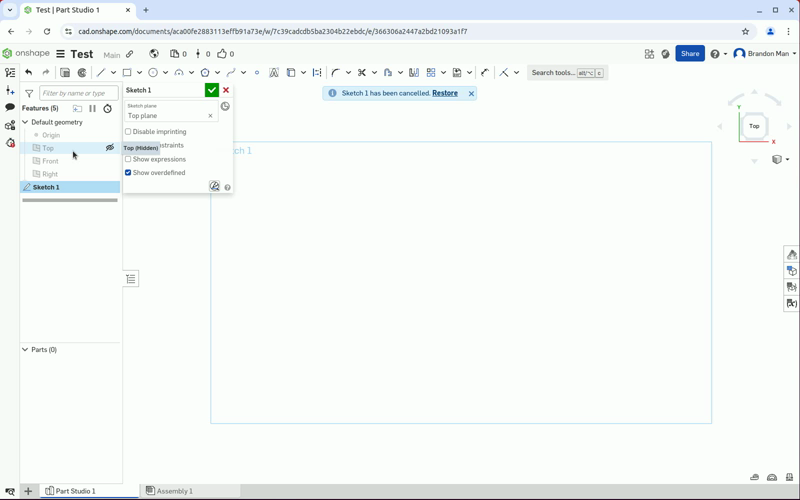
mouse_move(73, 352)
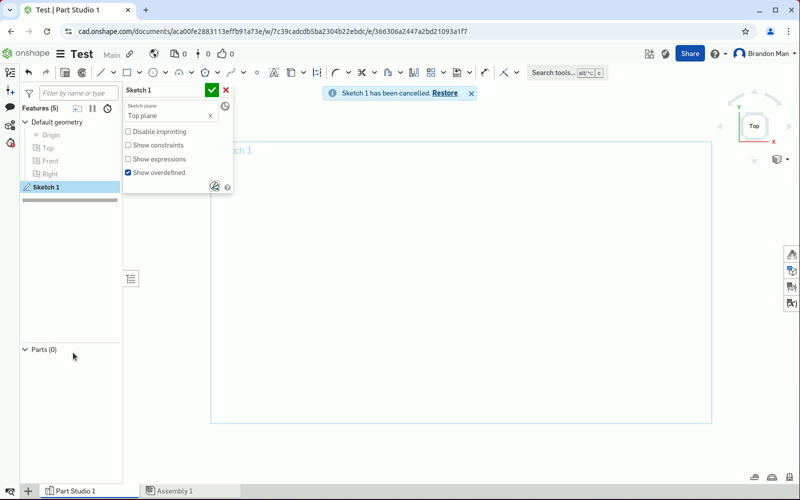
key(y)
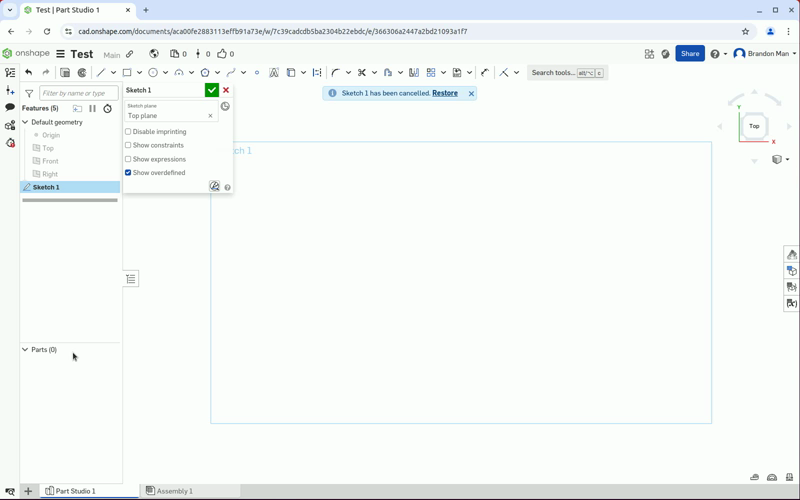
key(l)
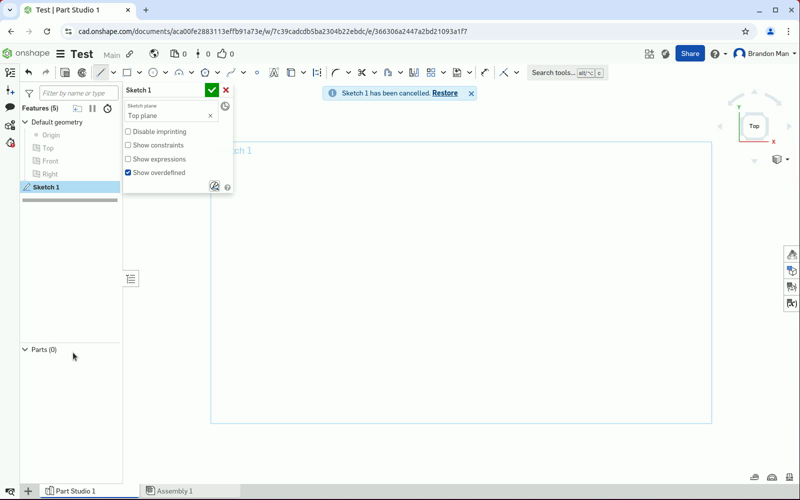
key_down(shift)
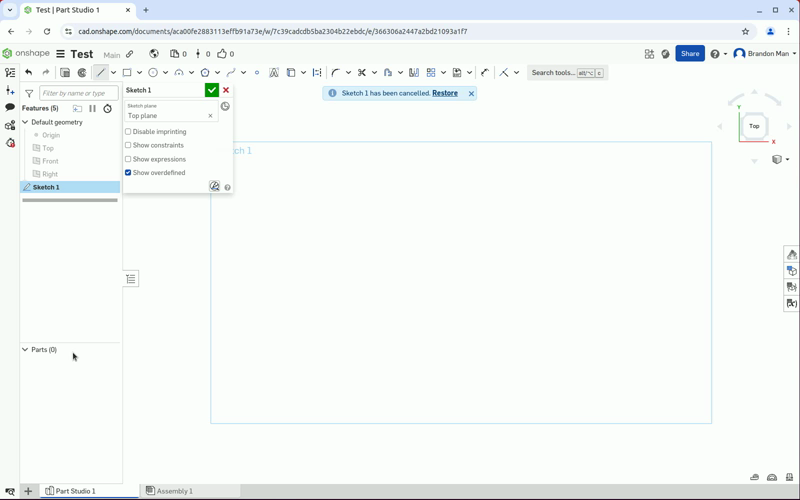
mouse_move(348, 314)
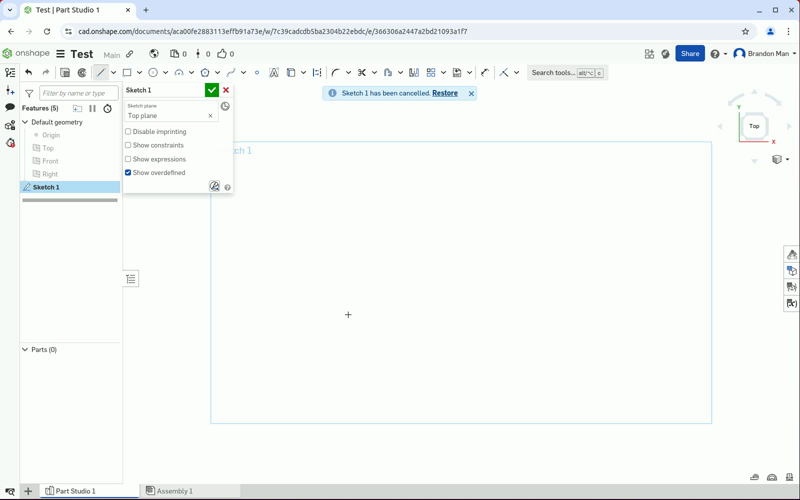
click(348, 314)
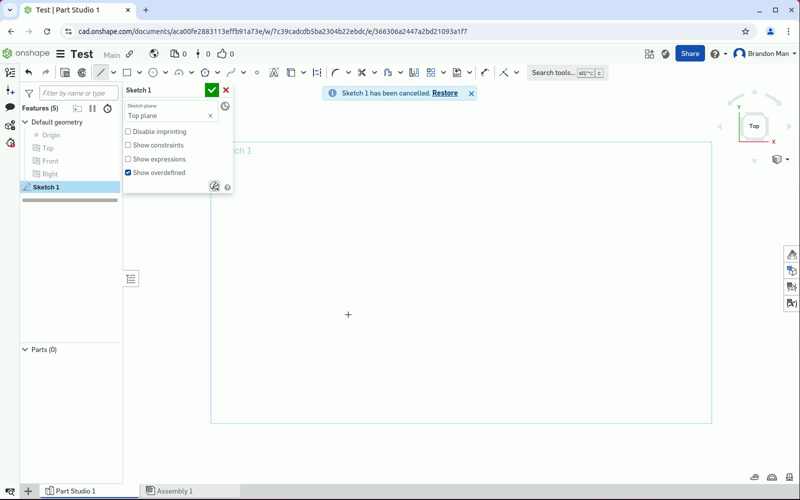
key_up(shift)
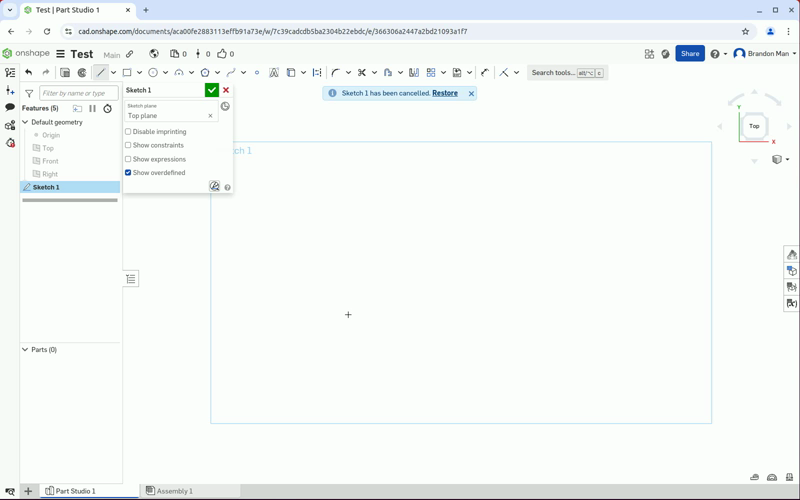
key_down(shift)
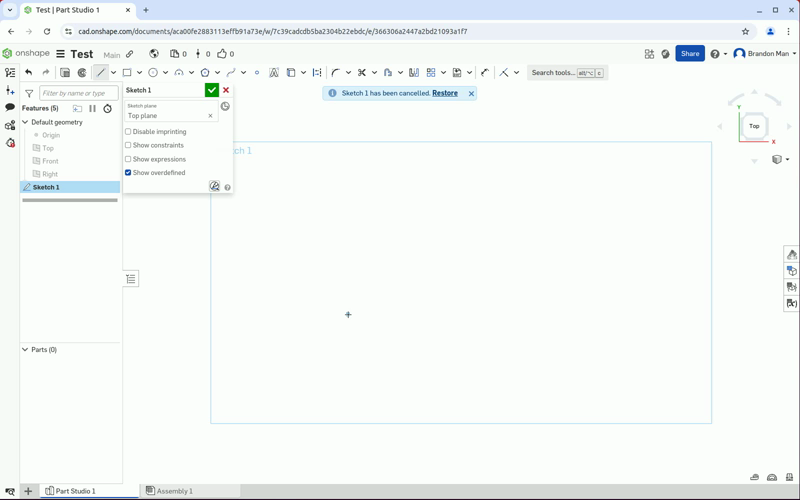
mouse_move(572, 314)
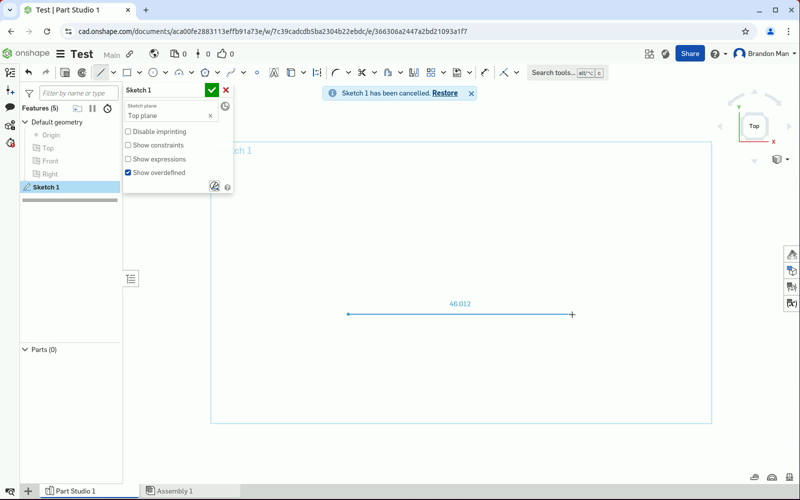
click(572, 314)
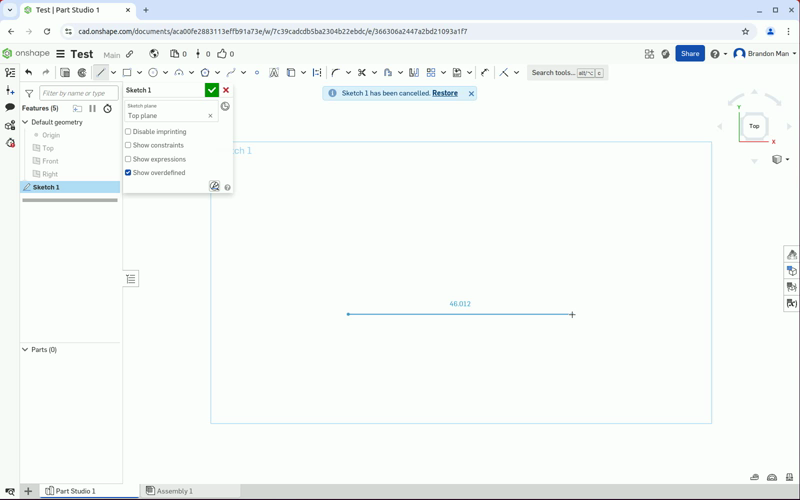
key_up(shift)
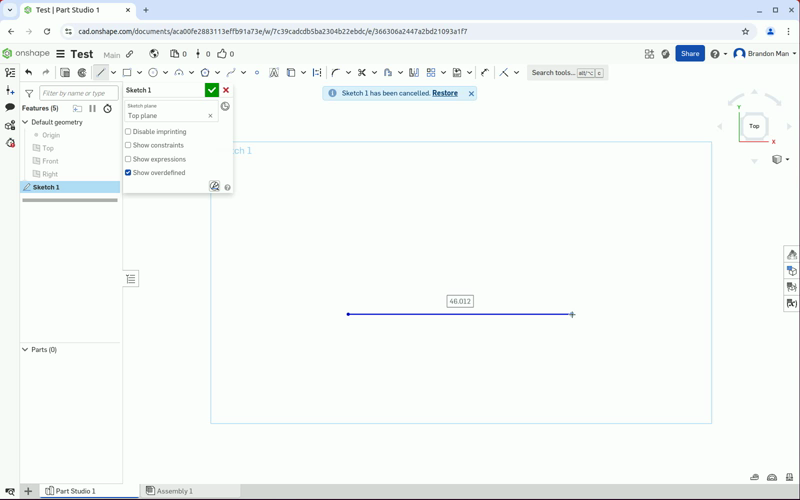
key_down(shift)
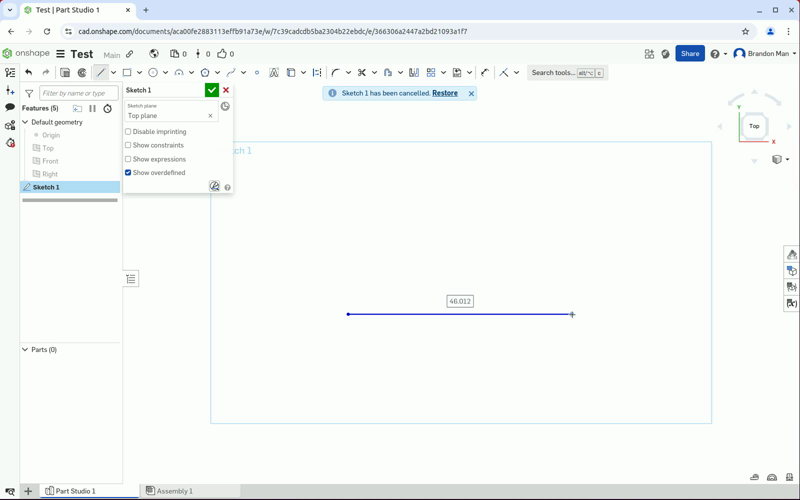
mouse_move(572, 253)
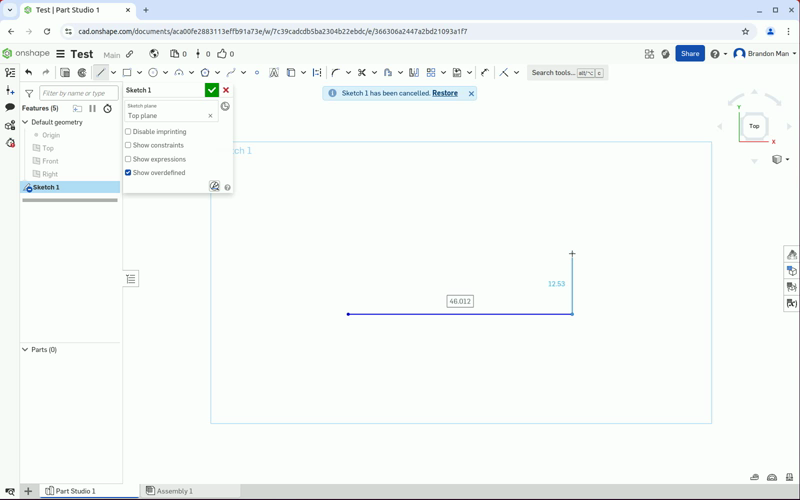
click(572, 253)
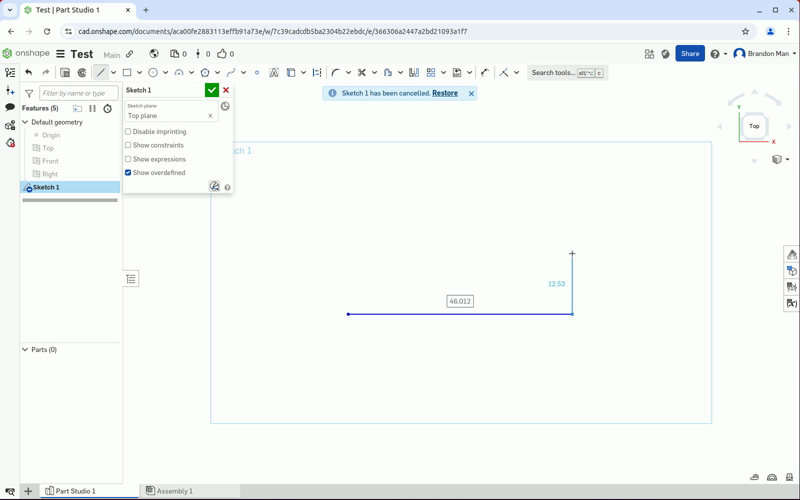
key_up(shift)
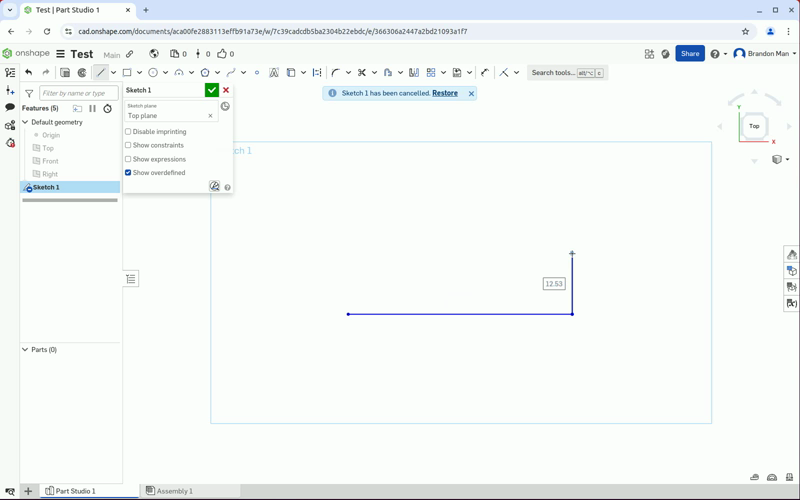
key_down(shift)
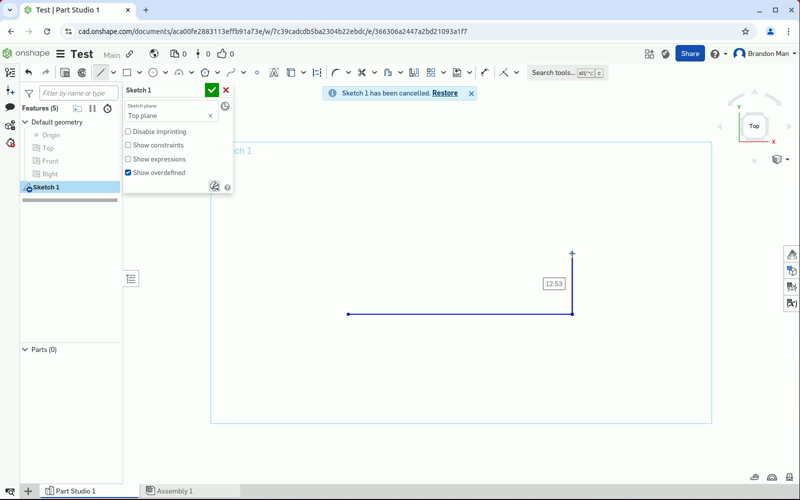
mouse_move(348, 253)
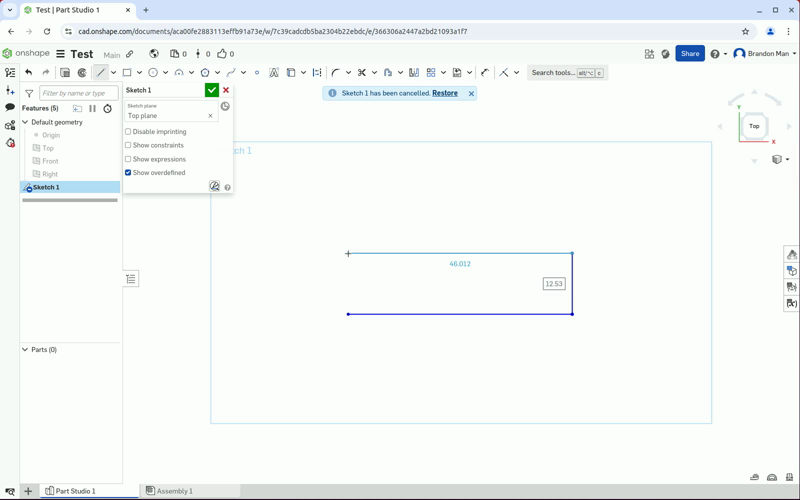
click(348, 253)
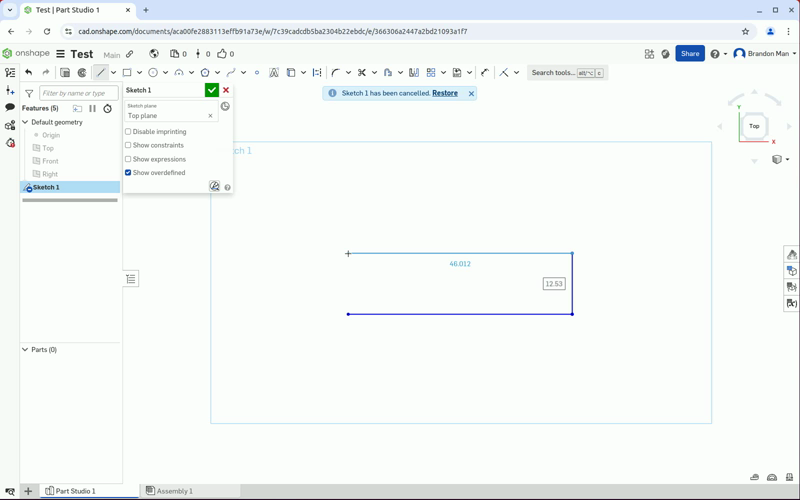
key_up(shift)
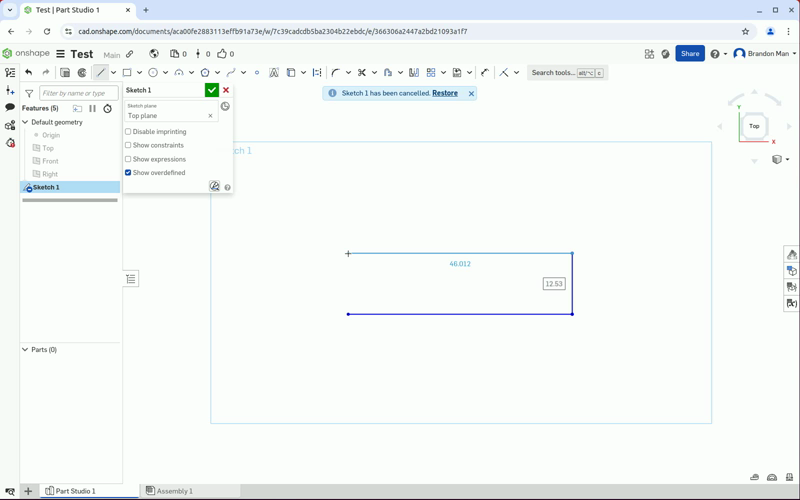
key_down(shift)
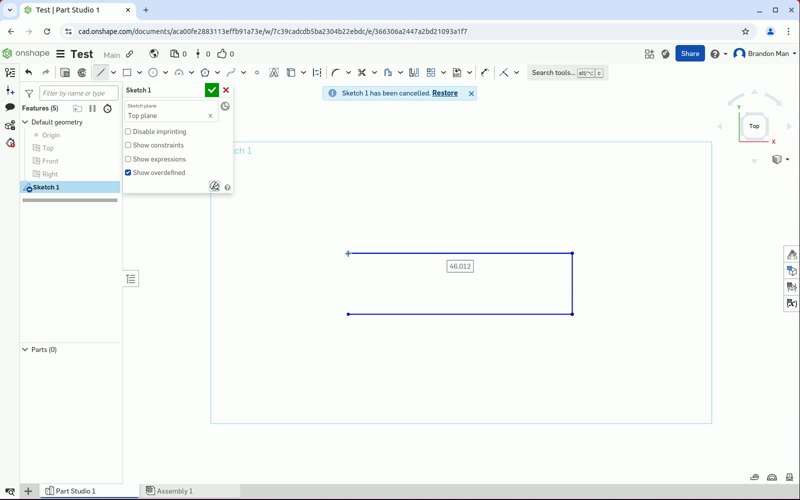
mouse_move(348, 314)
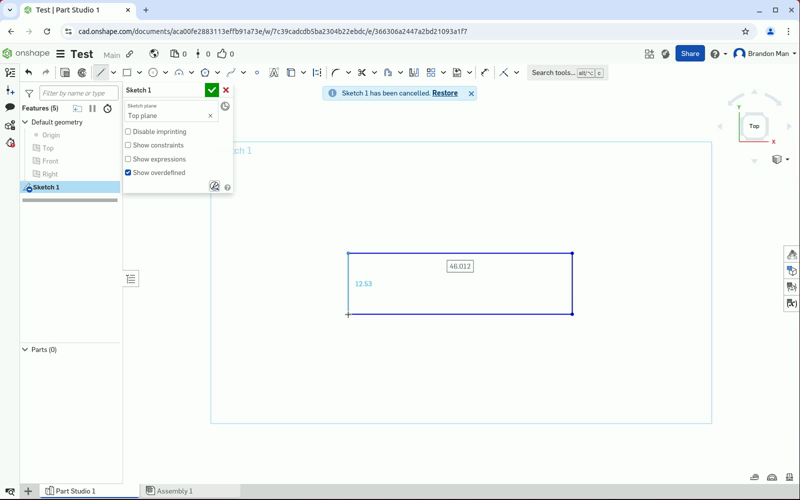
key_up(shift)
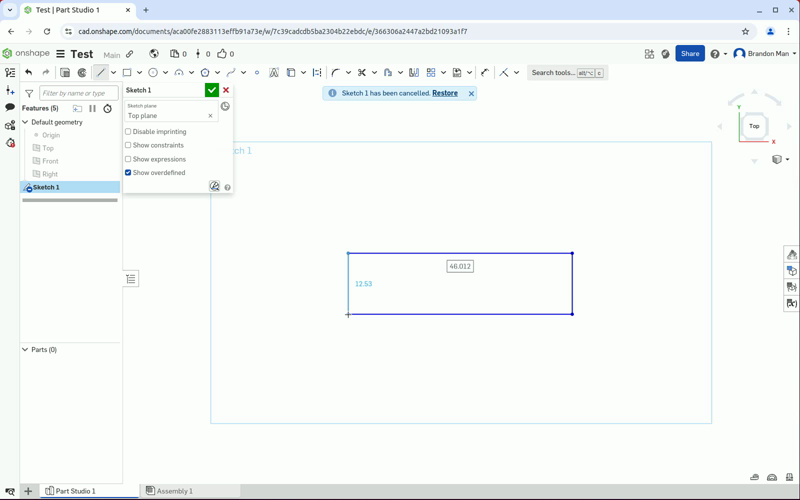
click(348, 314)
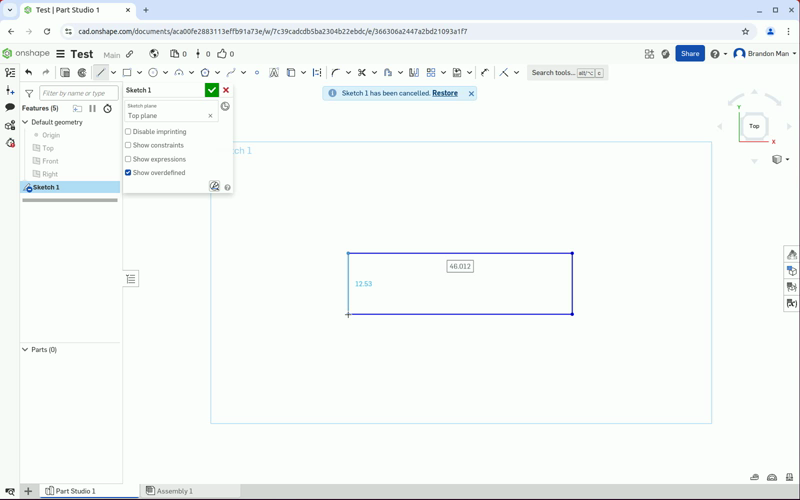
key(esc)
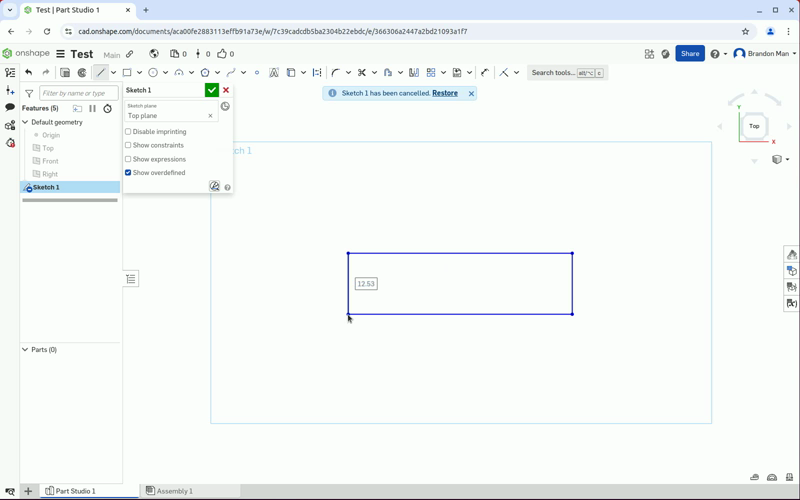
mouse_move(400, 265)
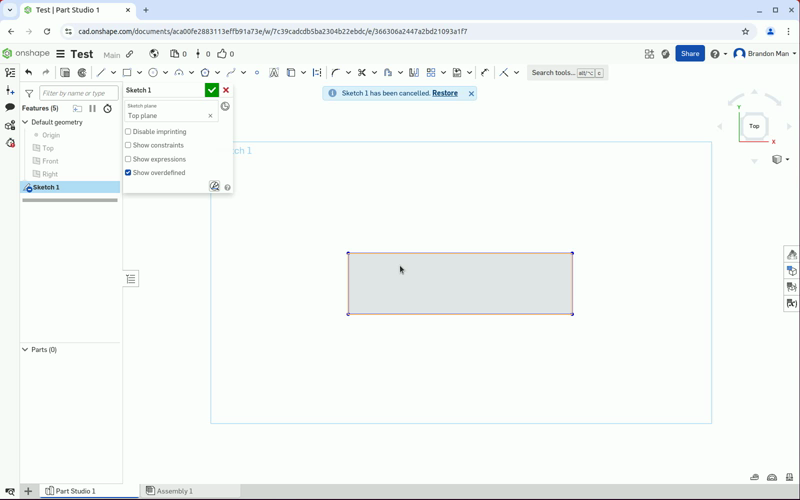
click(400, 265)
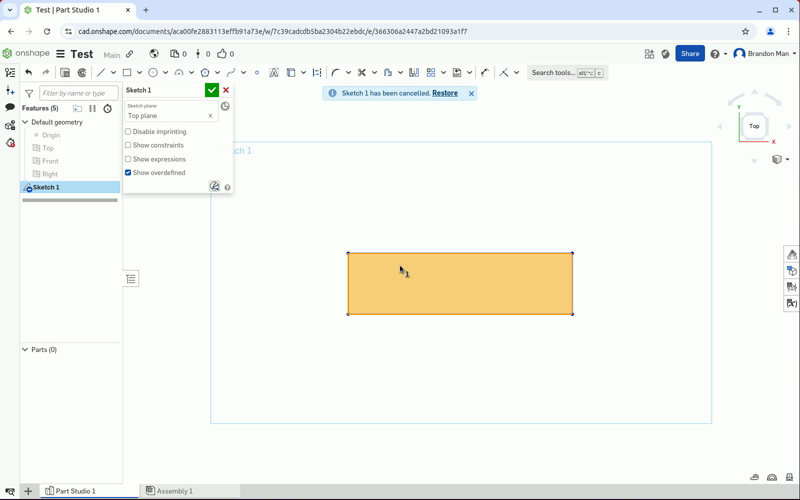
mouse_move(73, 352)
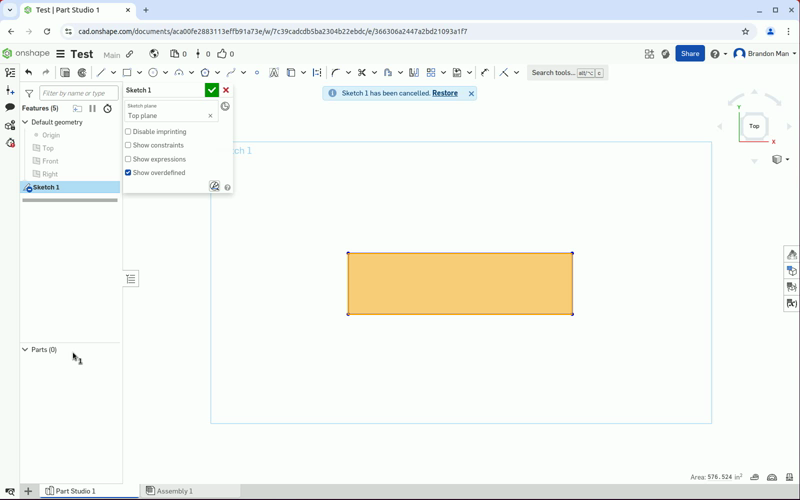
key(shift+y)
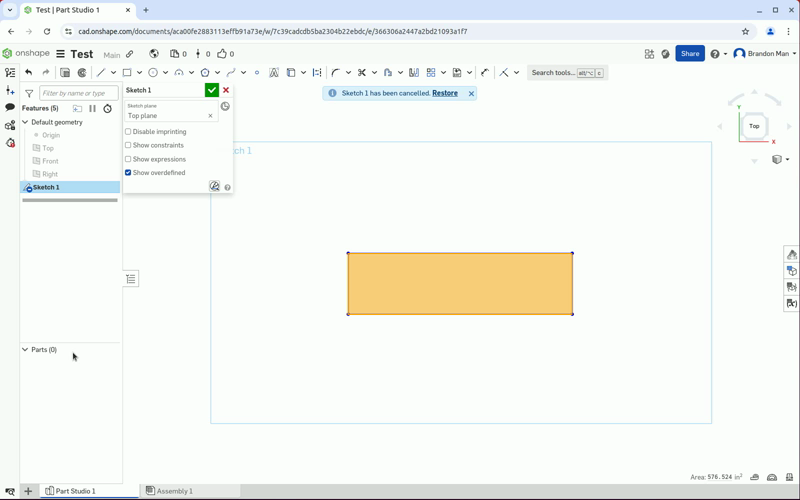
key(shift+e)
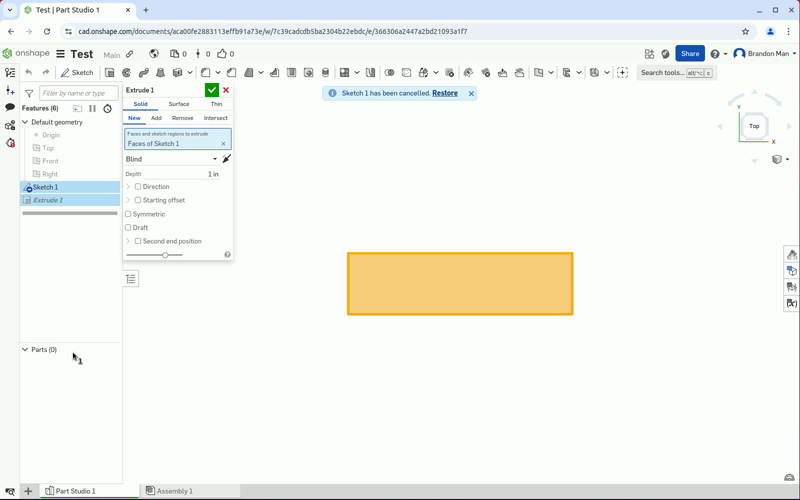
mouse_move(143, 106)
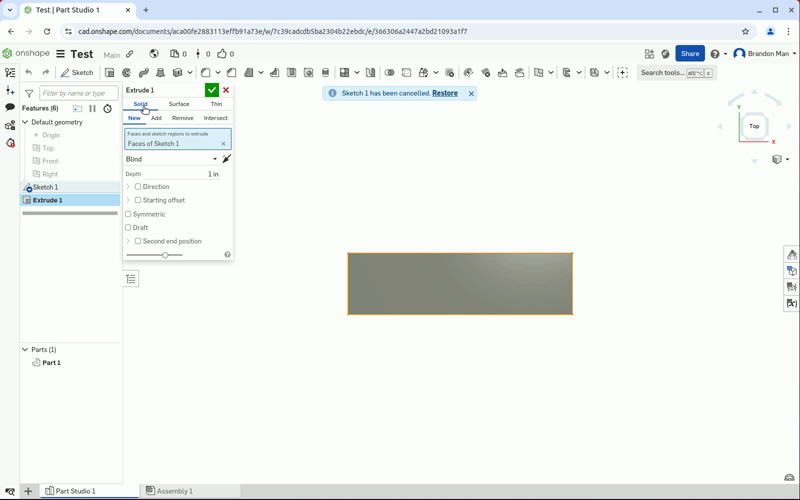
click(143, 106)
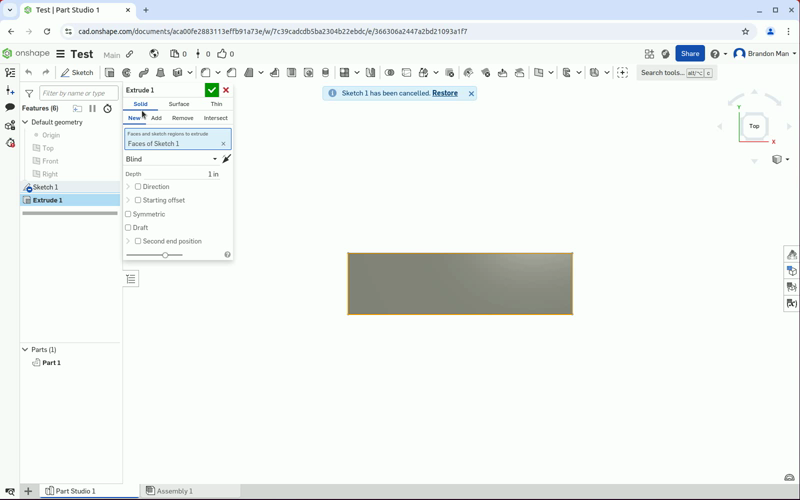
mouse_move(137, 120)
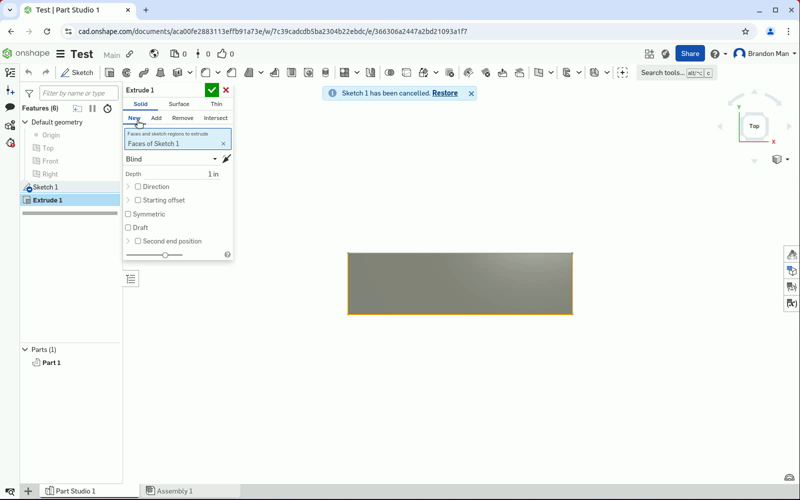
click(137, 120)
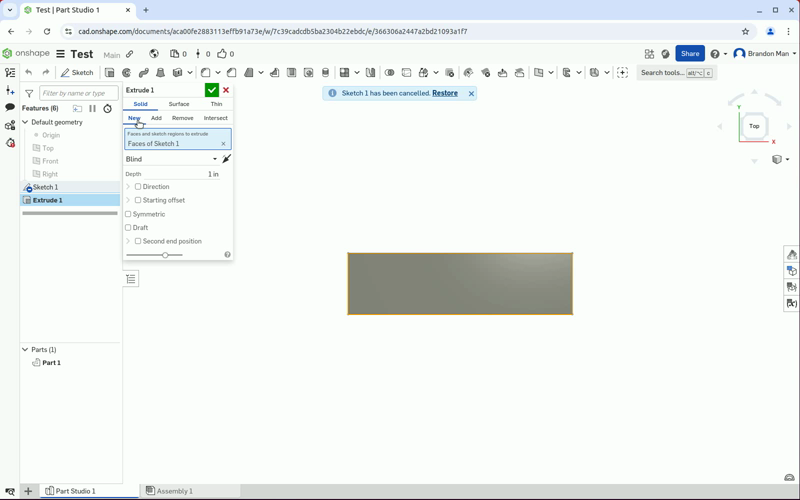
key(tab, 4)
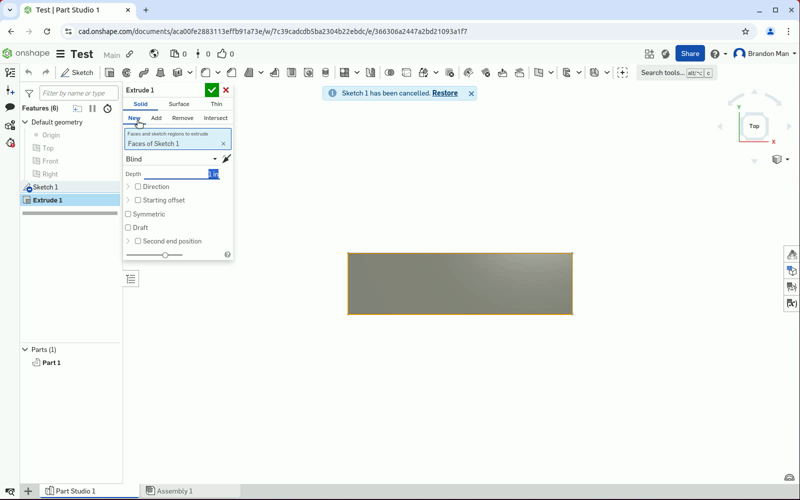
text(0.963)
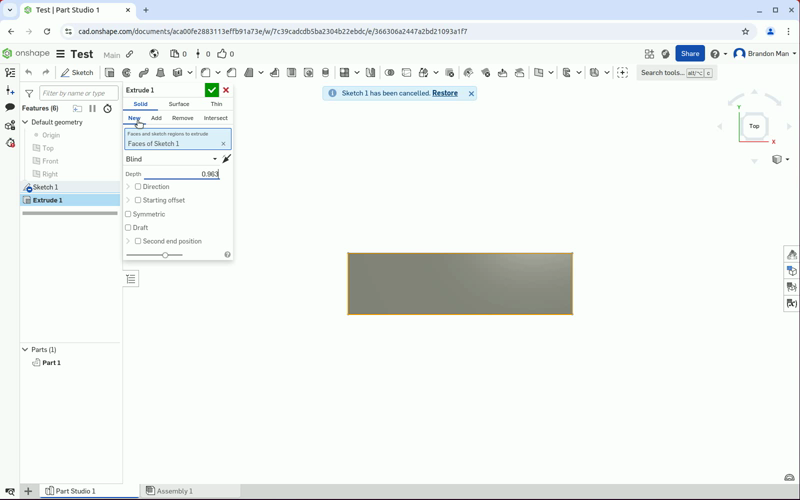
key(enter)
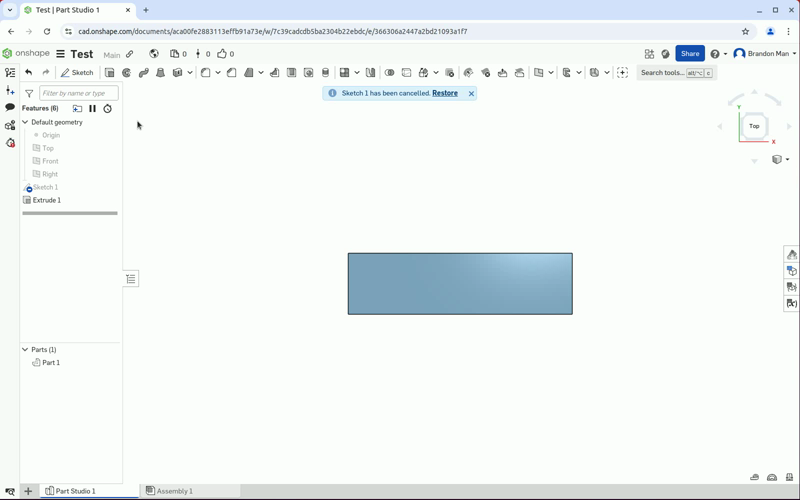
key(shift+h)
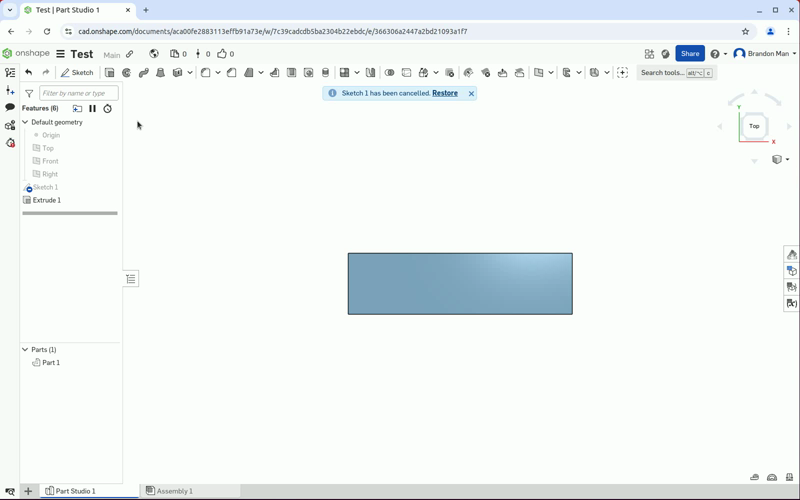
key(shift+h)
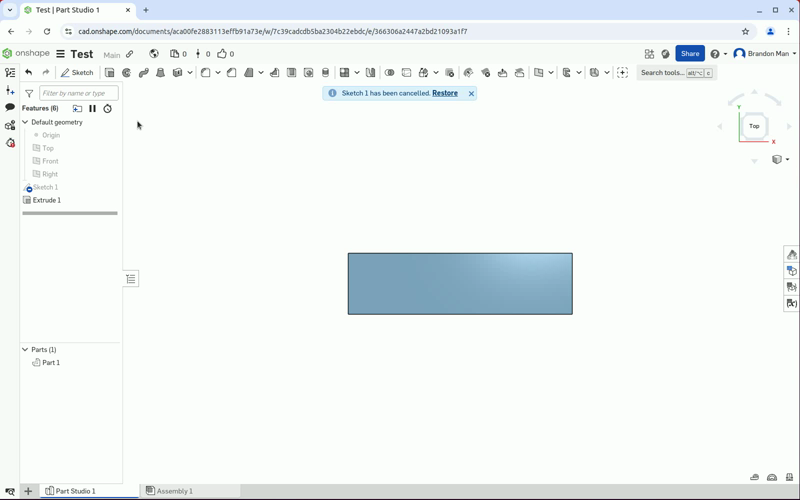
mouse_move(73, 189)
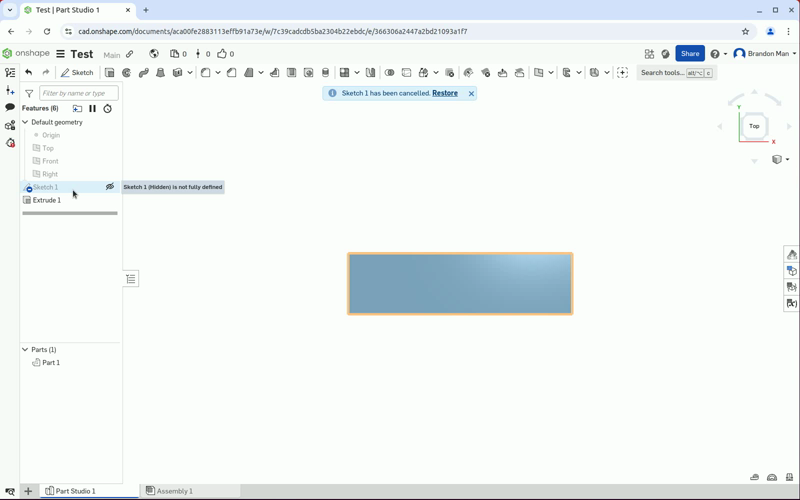
click(73, 189)
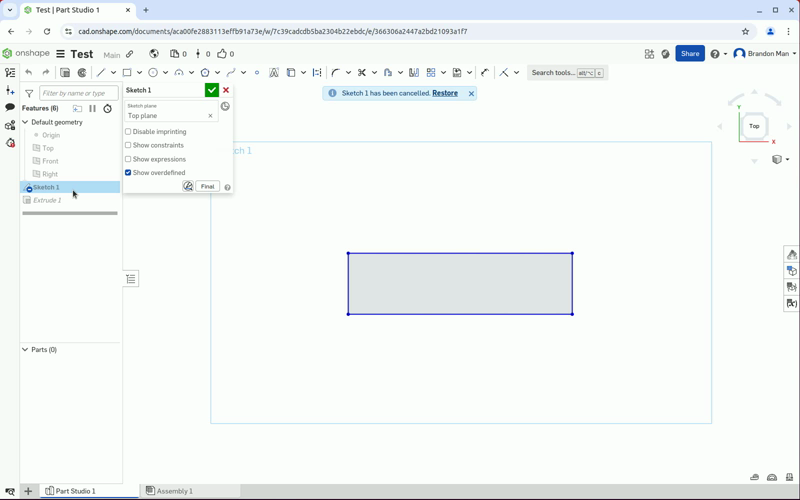
mouse_move(229, 92)
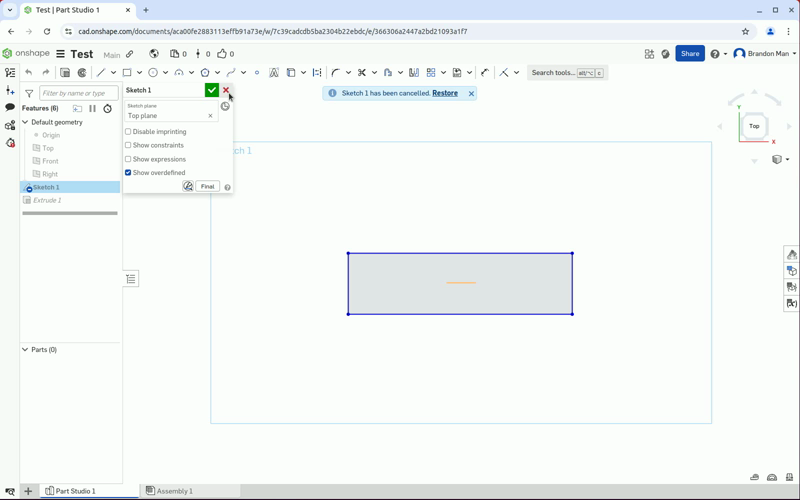
click(229, 92)
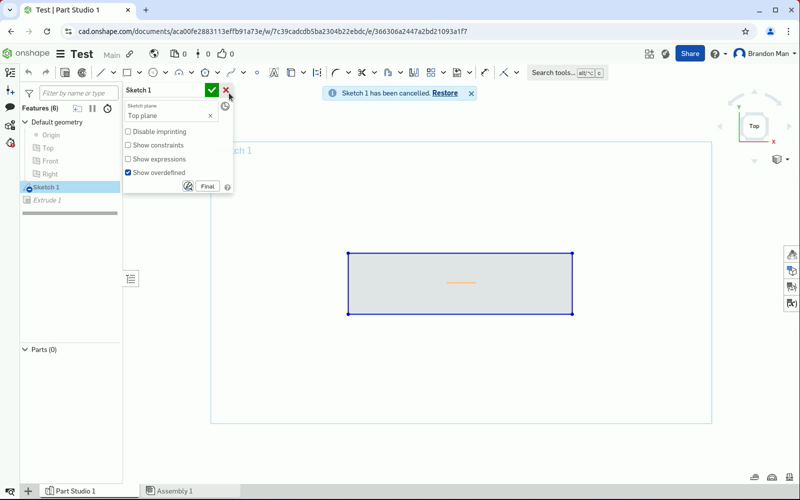
key(shift+s)
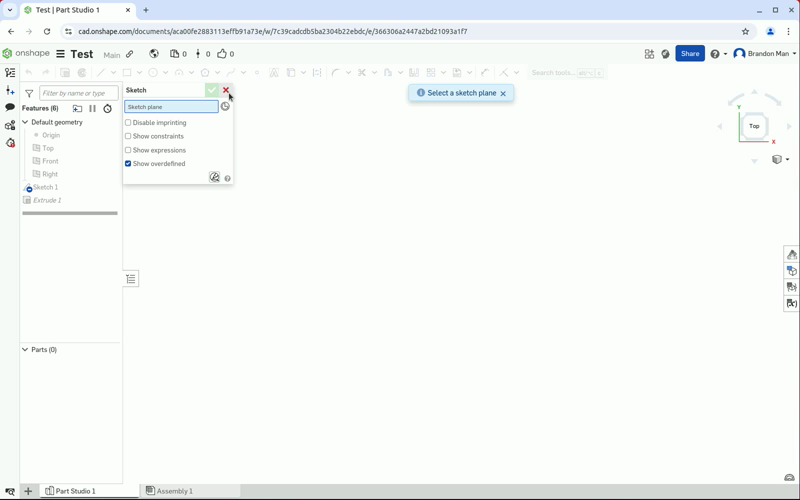
mouse_move(73, 150)
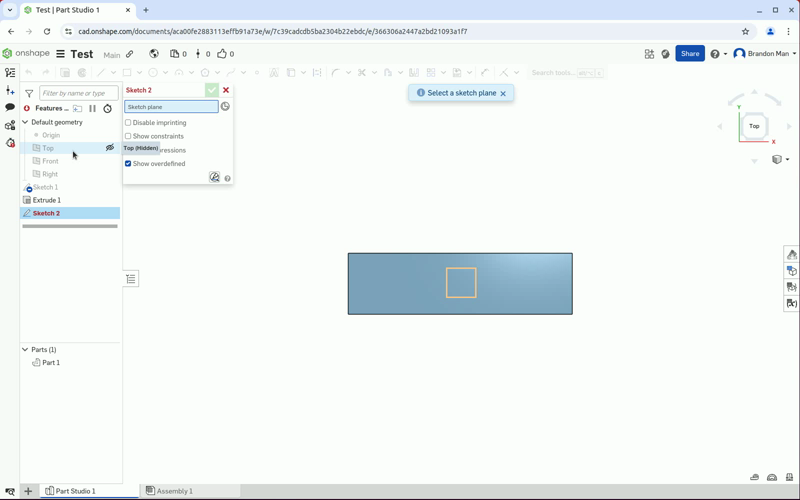
click(73, 150)
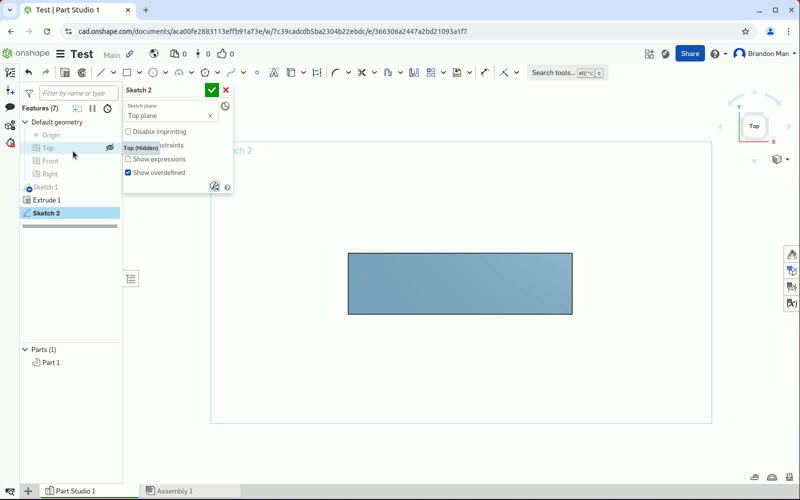
mouse_move(73, 352)
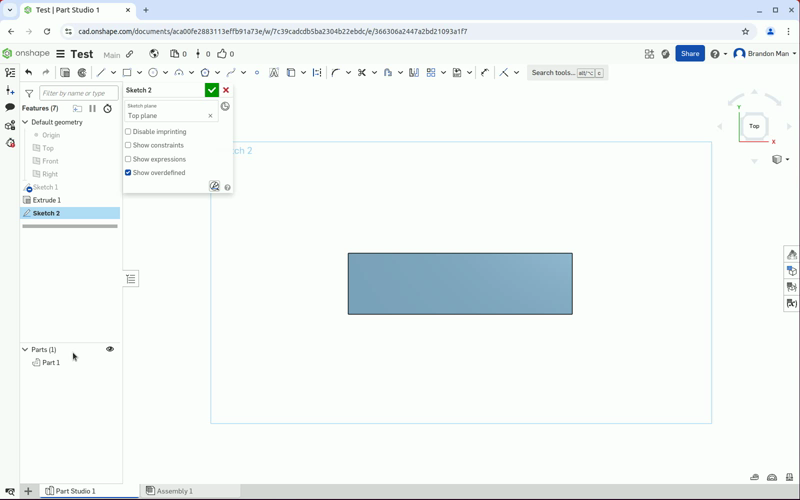
key(y)
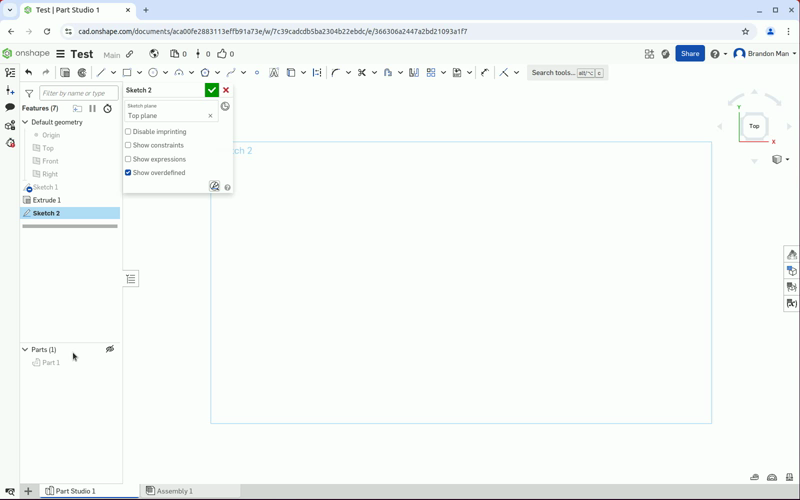
key(l)
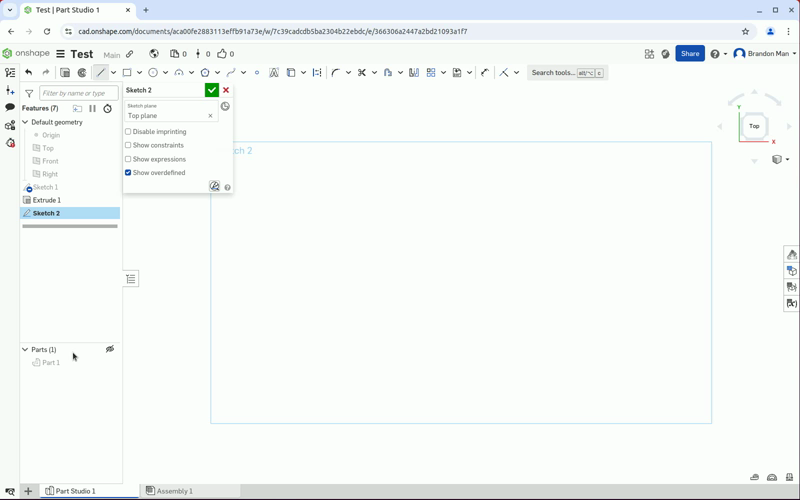
key_down(shift)
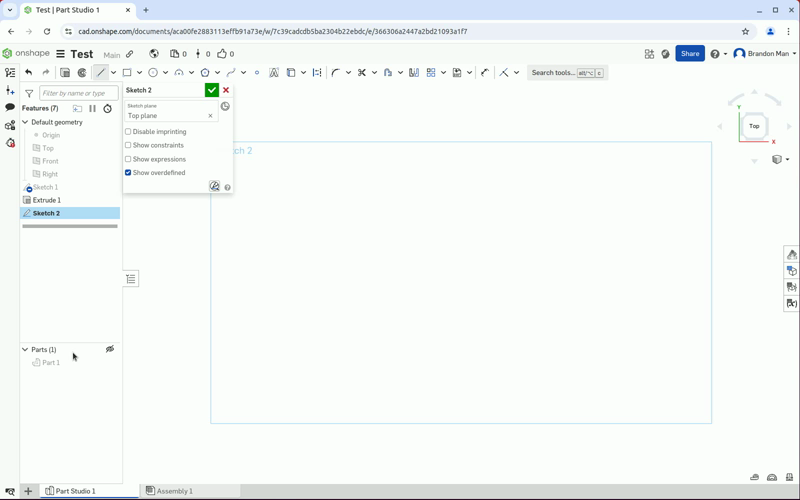
mouse_move(348, 314)
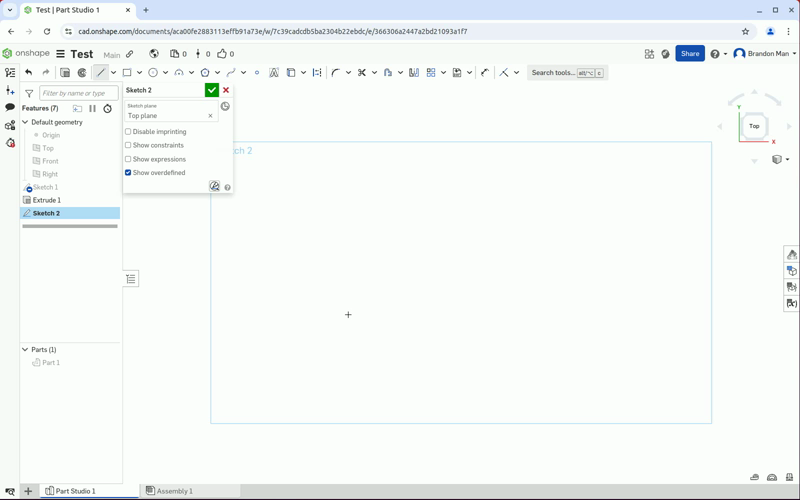
click(348, 314)
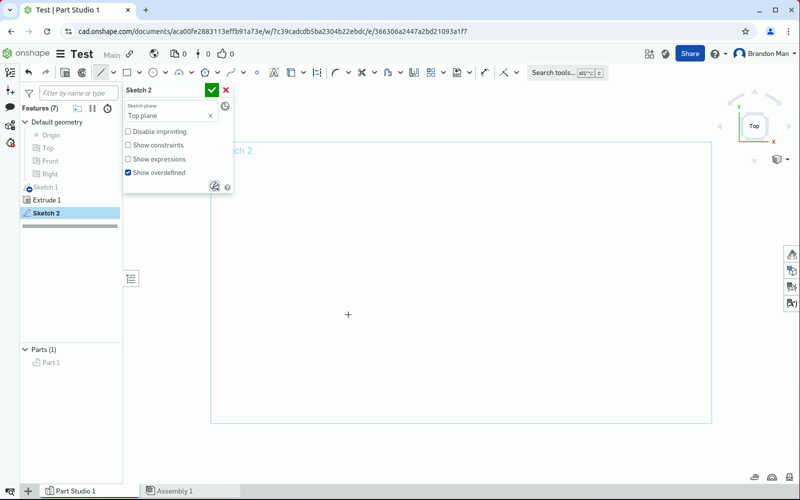
key_up(shift)
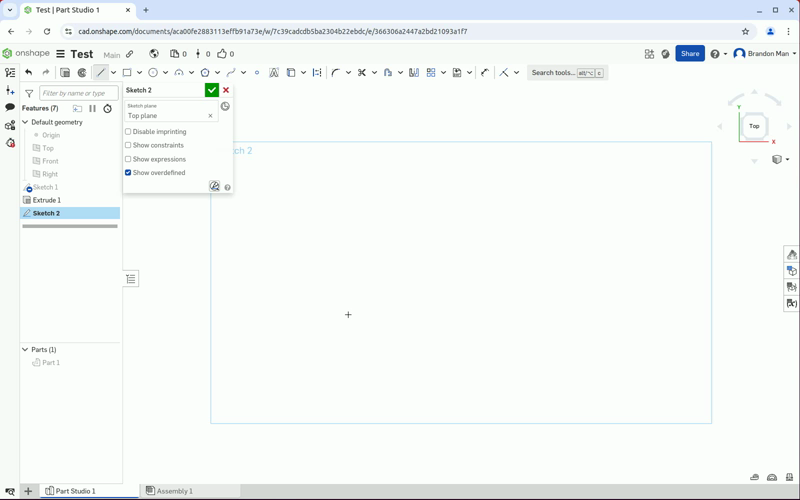
key_down(shift)
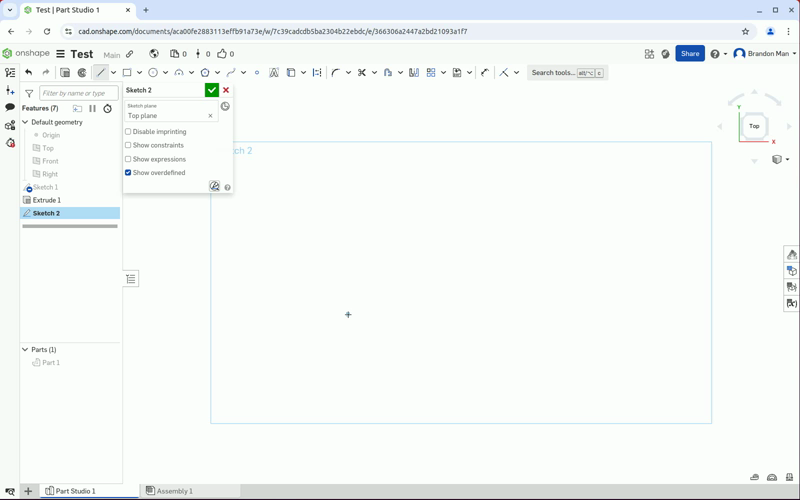
mouse_move(572, 314)
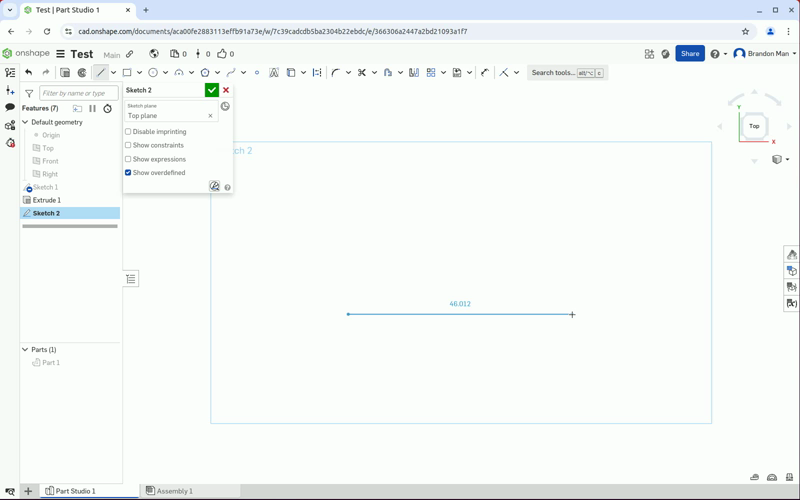
click(572, 314)
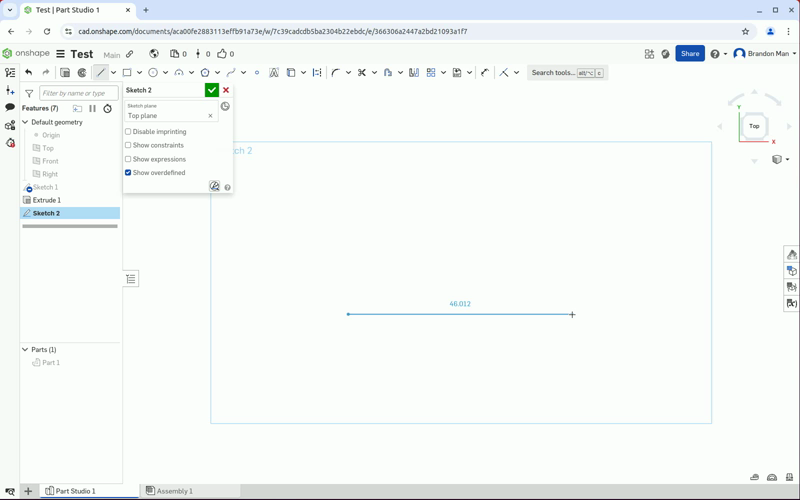
key_up(shift)
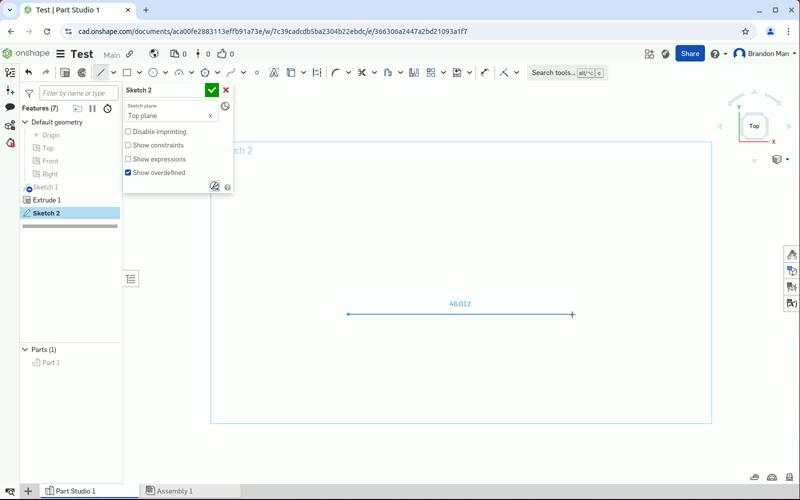
key_down(shift)
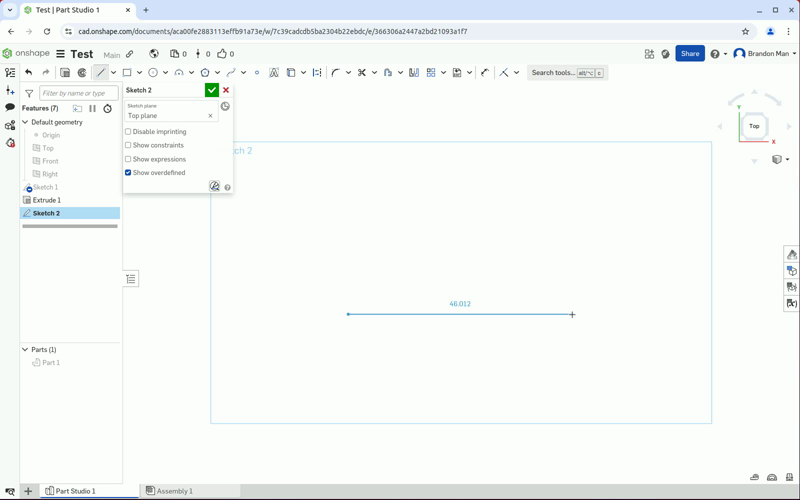
mouse_move(572, 253)
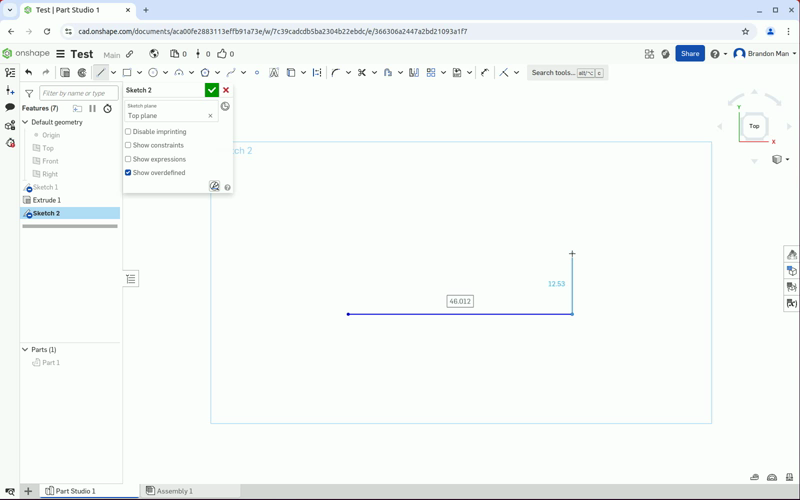
click(572, 253)
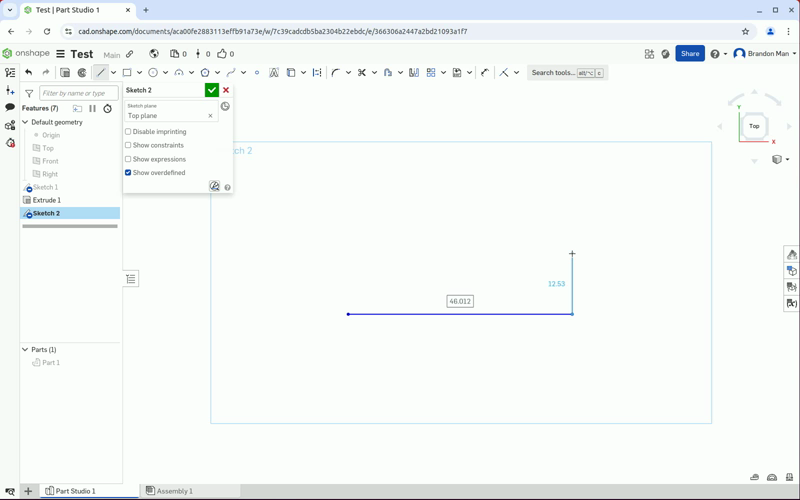
key_up(shift)
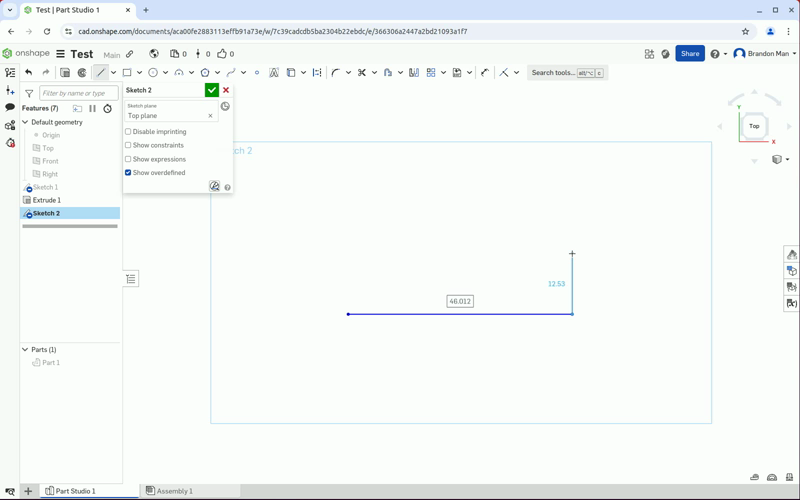
key_down(shift)
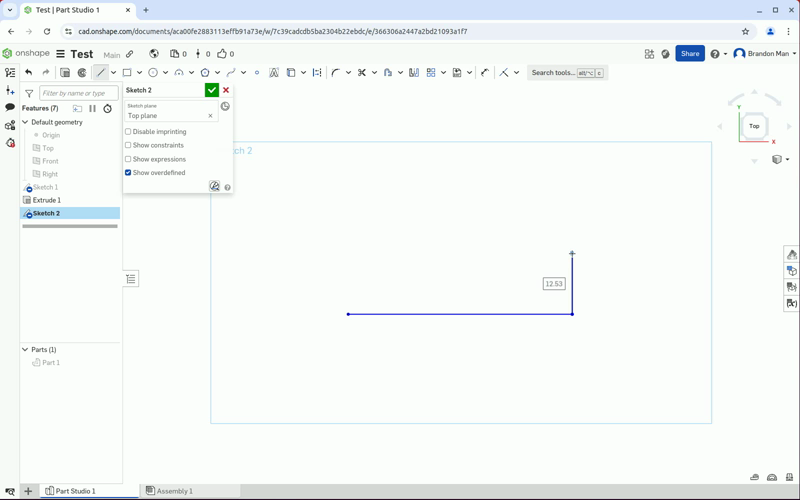
mouse_move(348, 253)
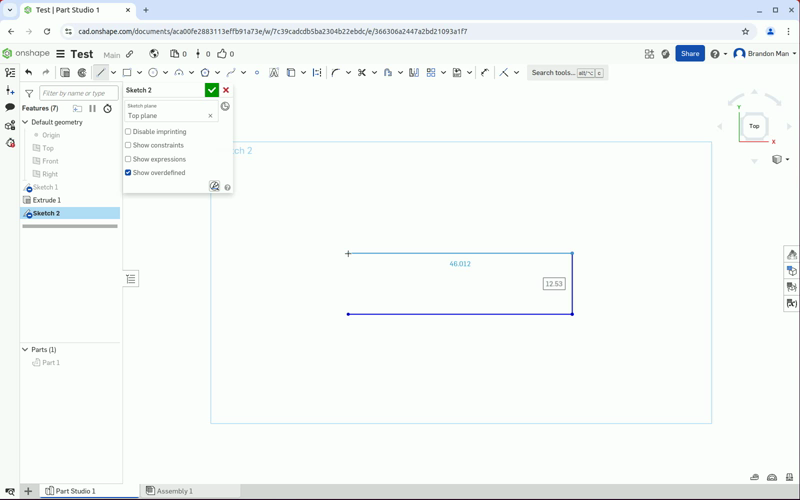
click(348, 253)
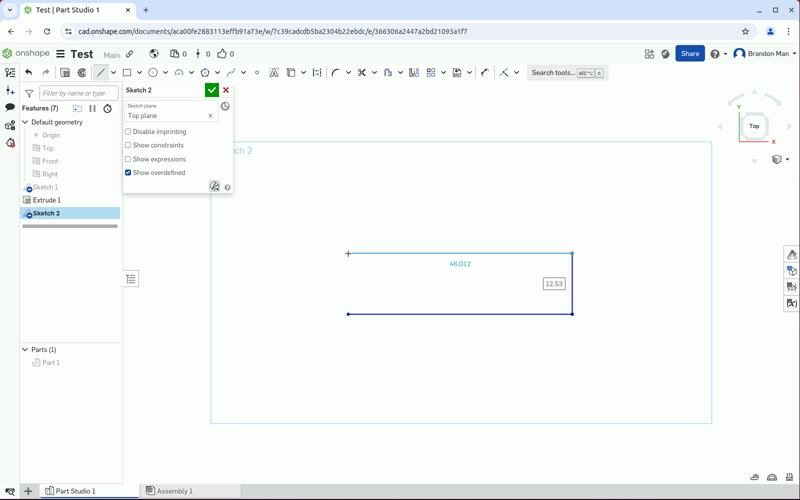
key_up(shift)
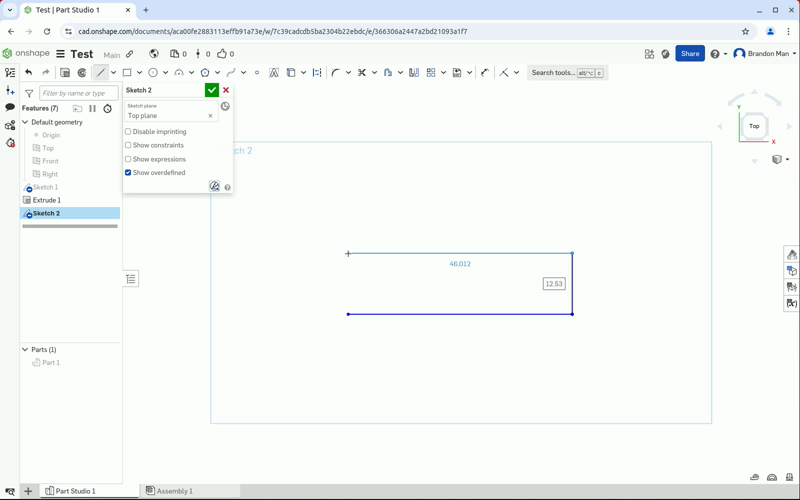
key_down(shift)
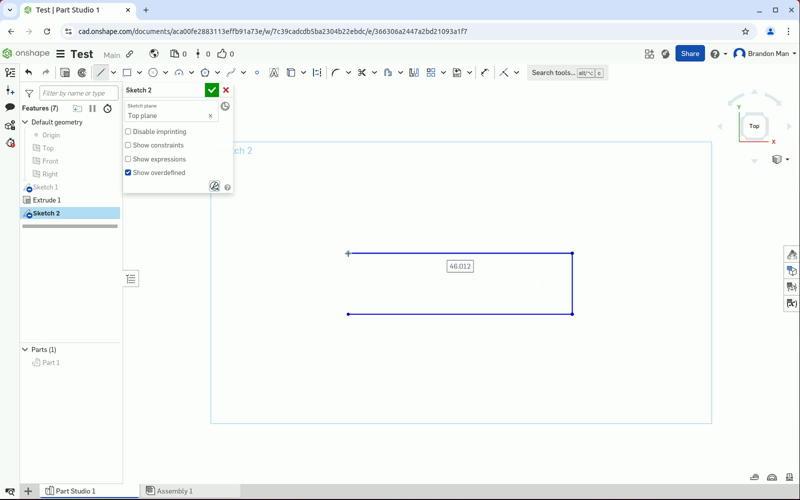
mouse_move(348, 314)
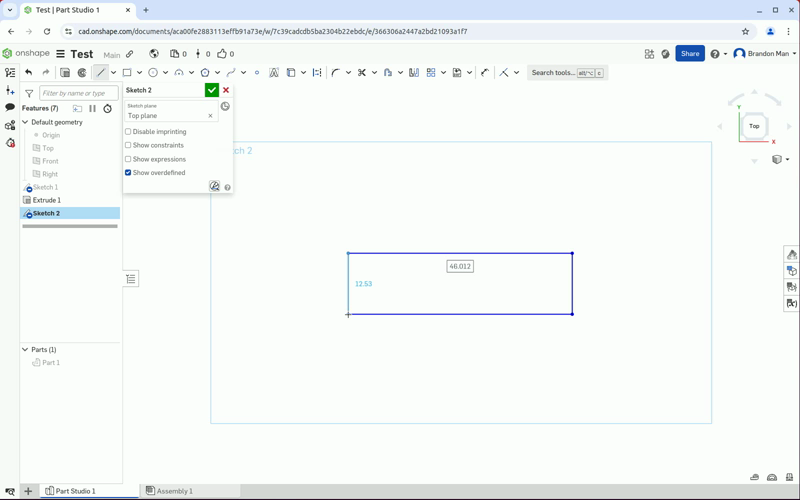
key_up(shift)
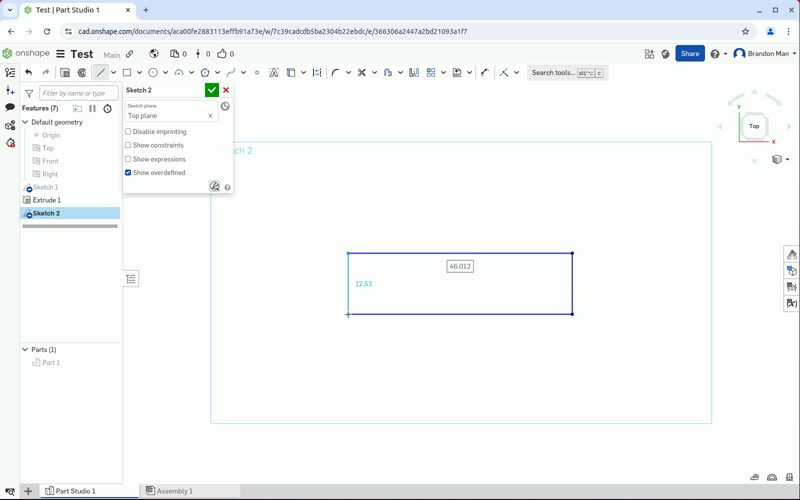
click(348, 314)
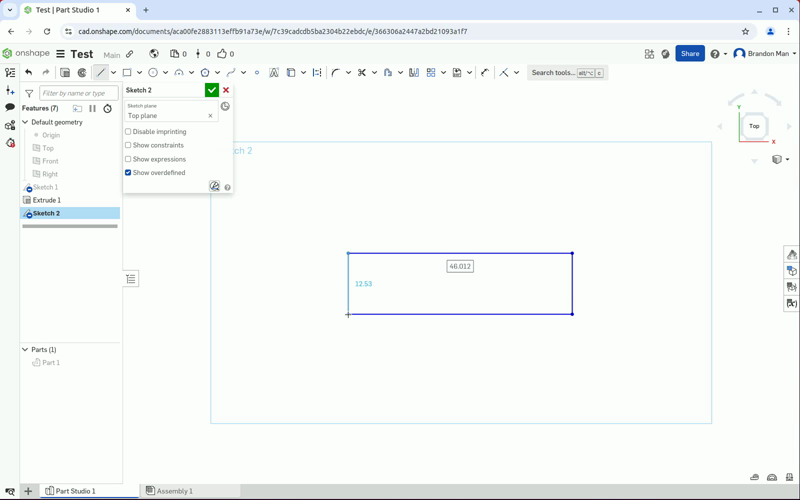
key(esc)
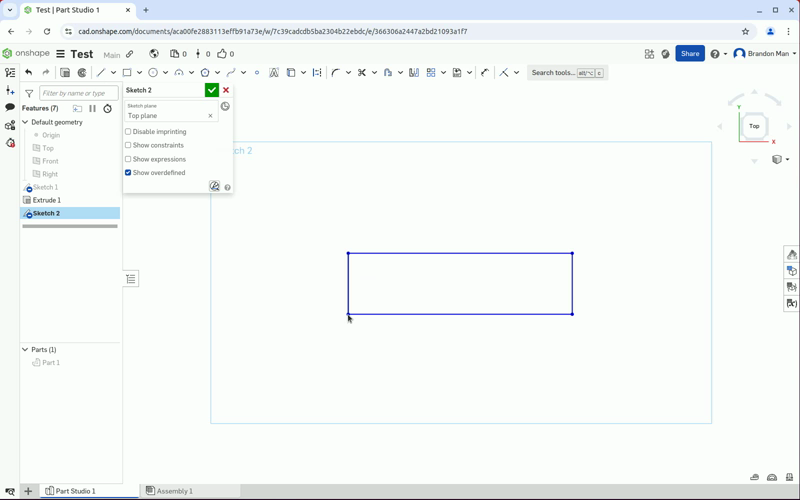
mouse_move(556, 269)
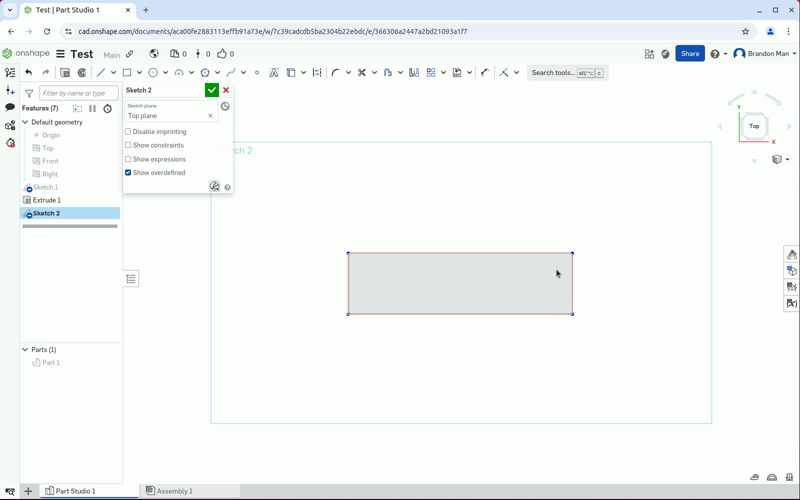
click(556, 269)
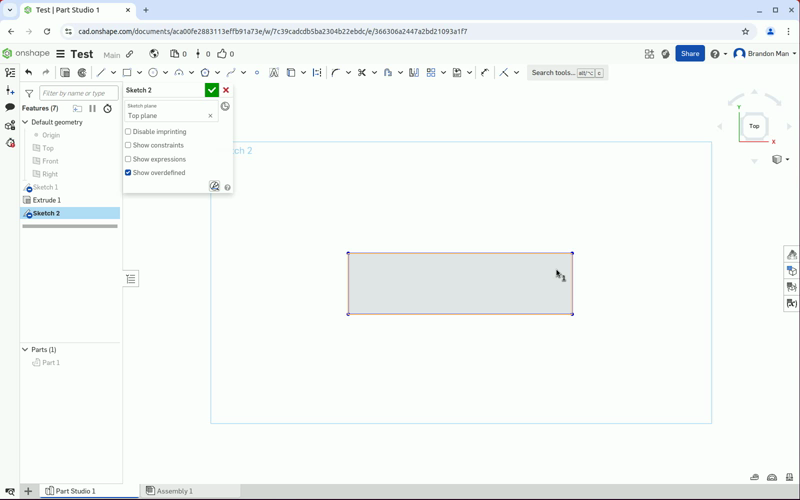
mouse_move(73, 352)
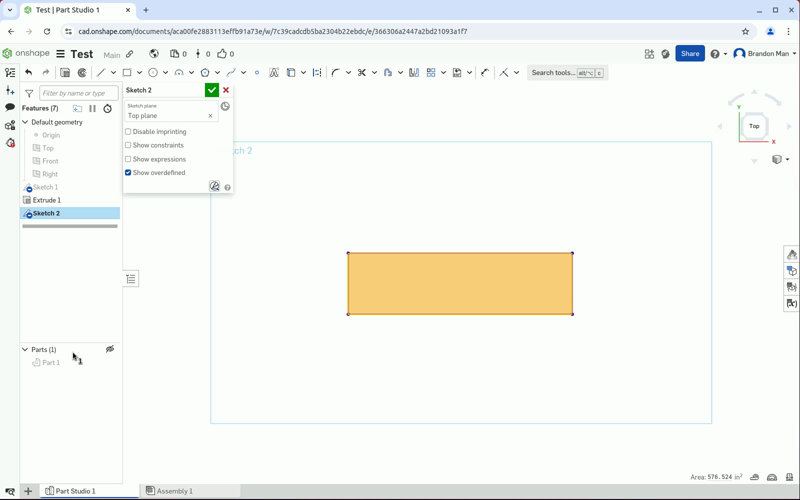
key(shift+y)
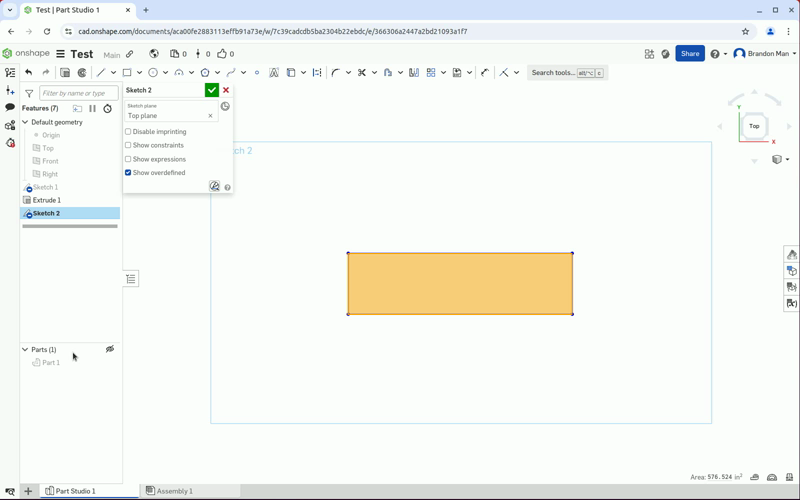
key(shift+e)
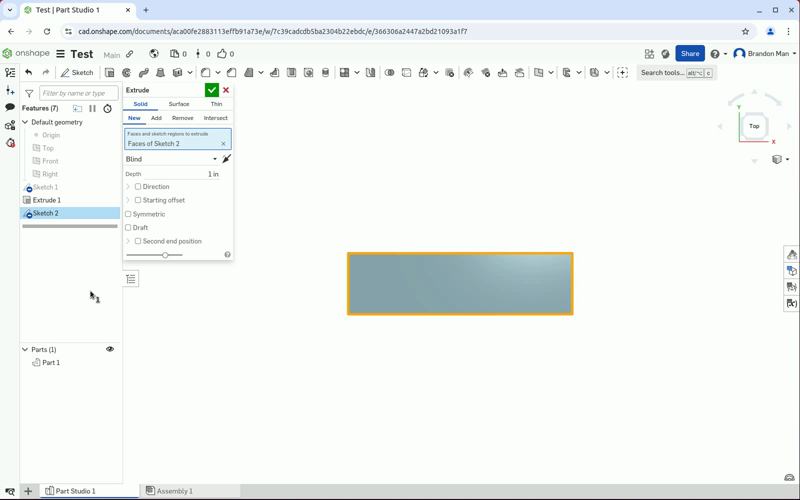
mouse_move(143, 106)
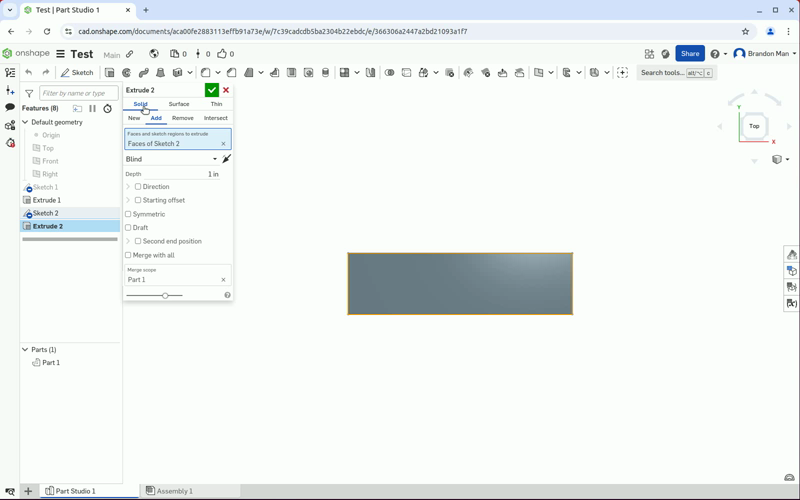
click(143, 106)
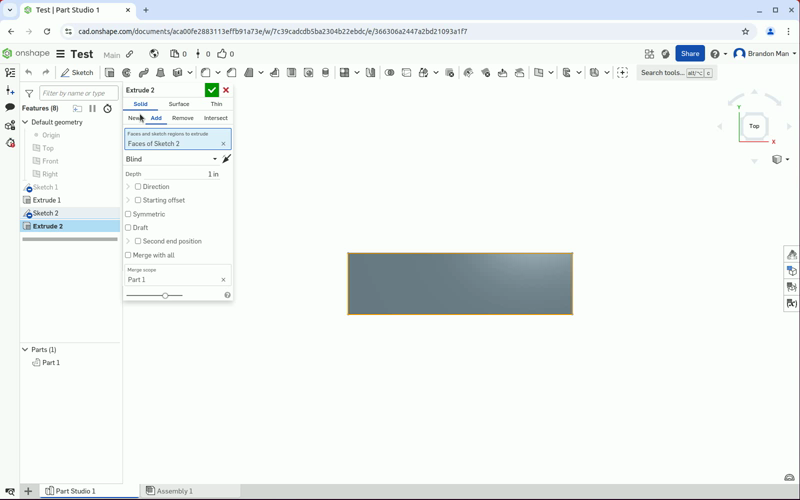
mouse_move(137, 120)
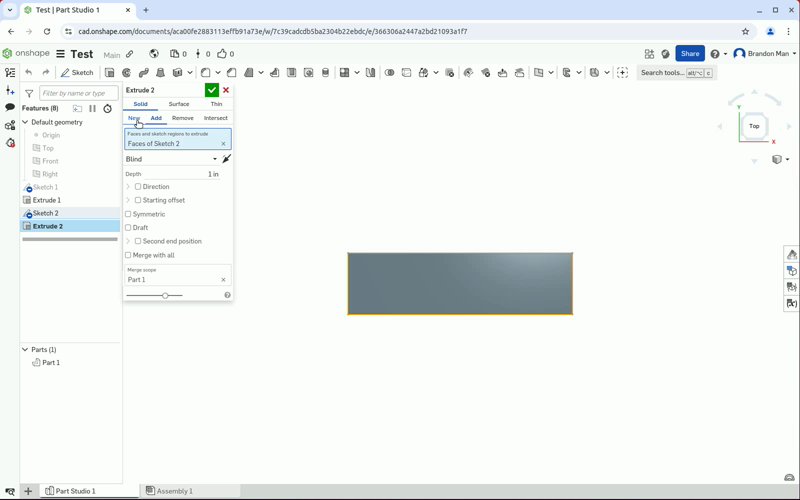
click(137, 120)
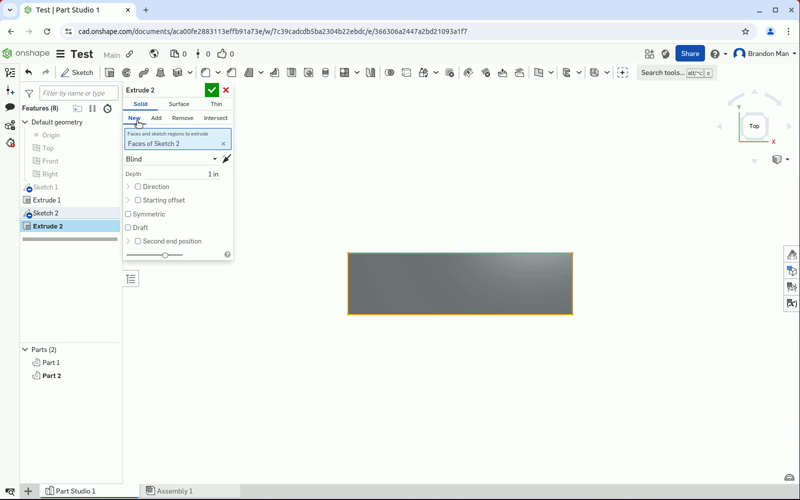
key(tab, 4)
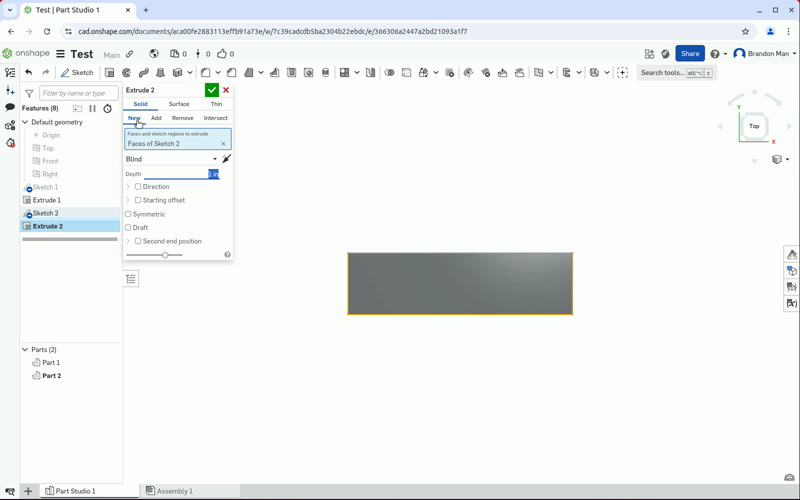
text(0.963)
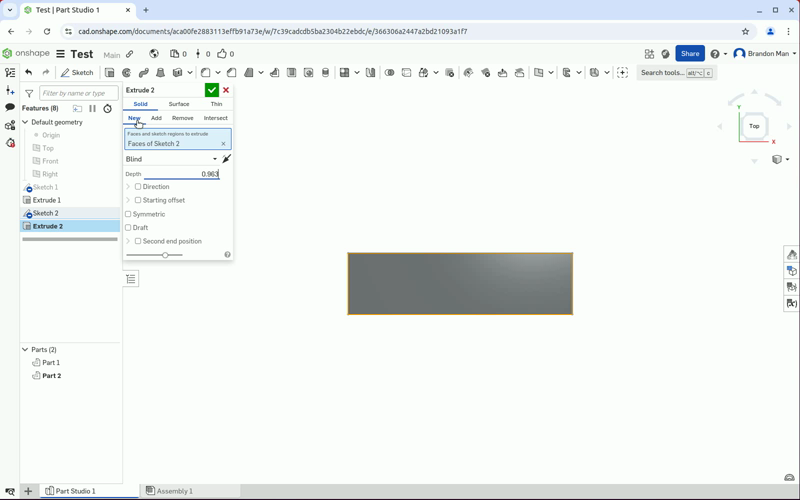
key(enter)
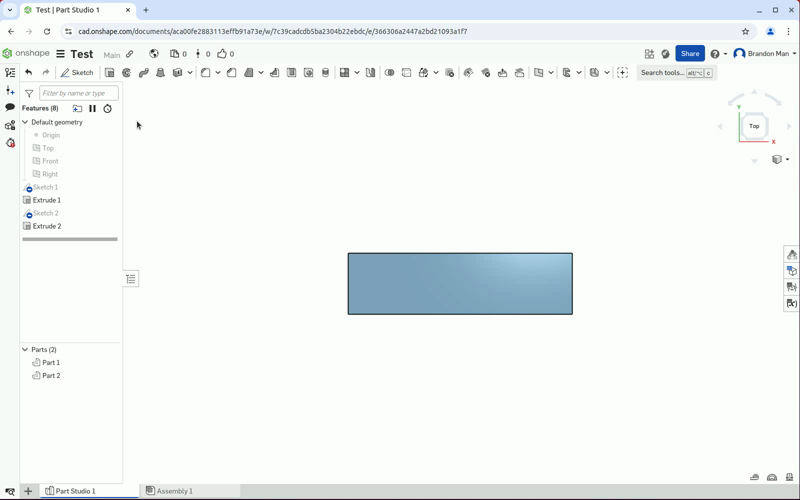
key(shift+h)
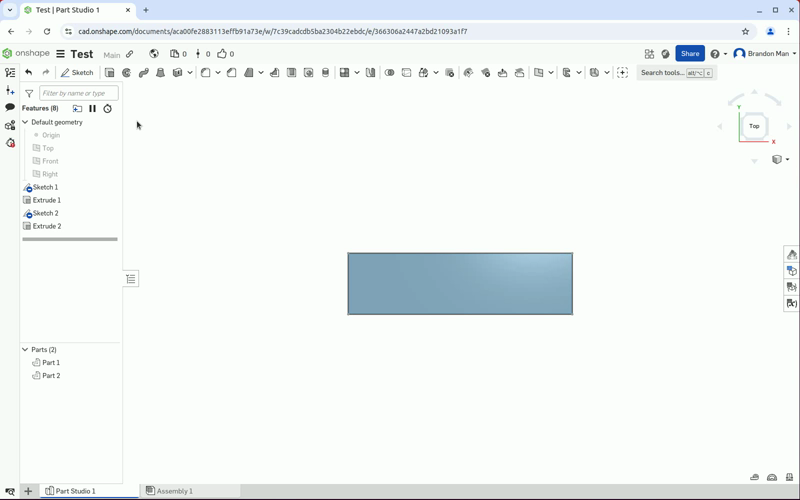
key(shift+h)
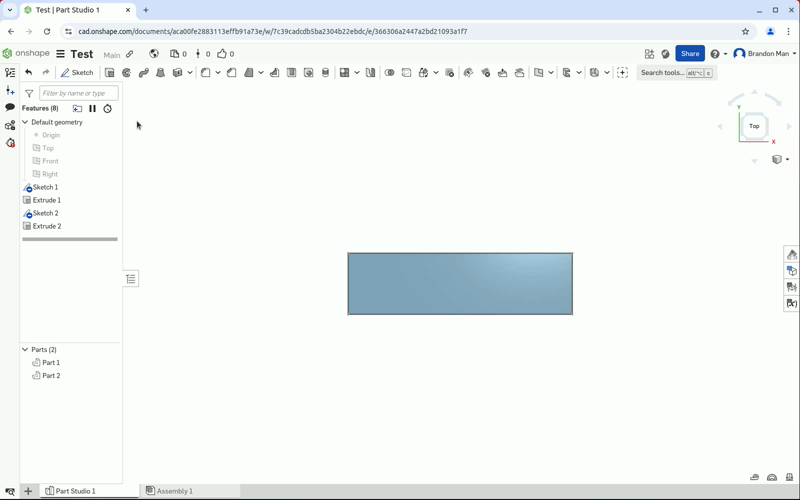
key(shift+7)
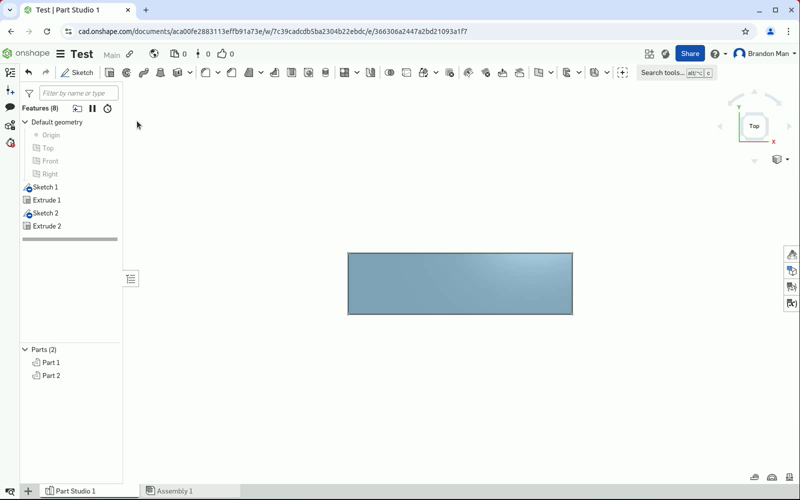
key(up, 3)
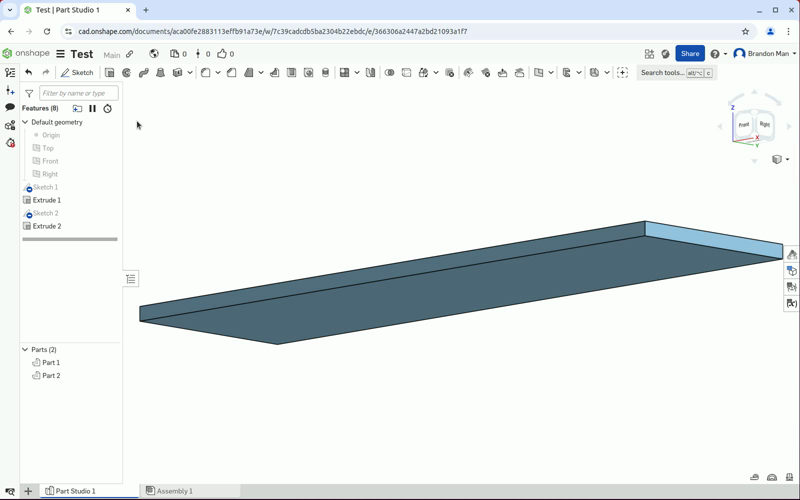
key(left, 3)
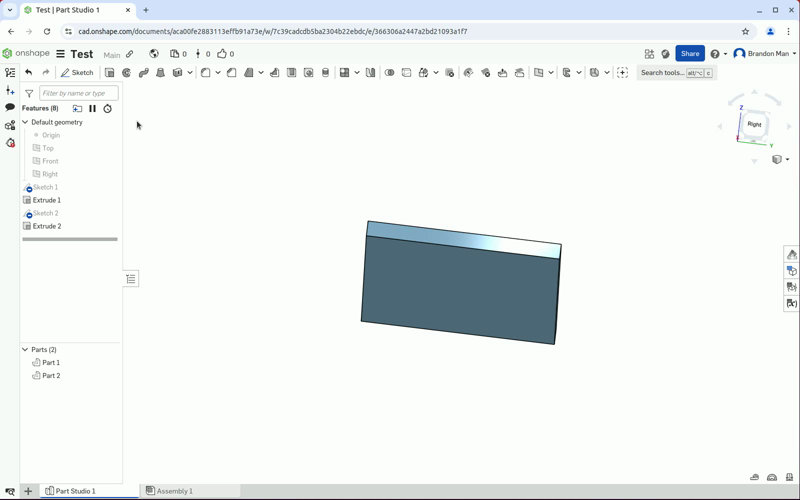
key(right, 3)
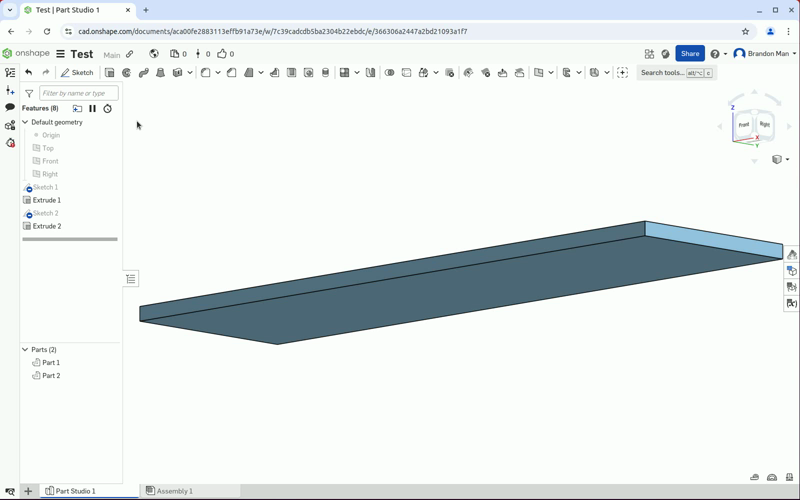
key(down, 3)
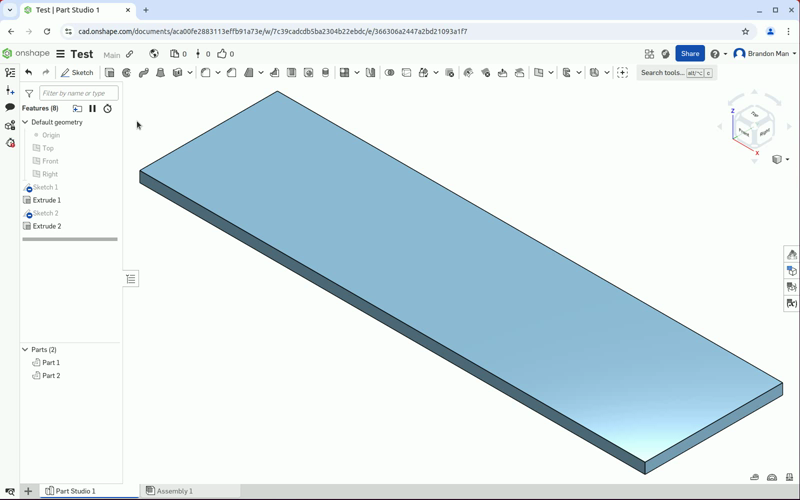
mouse_move(73, 189)
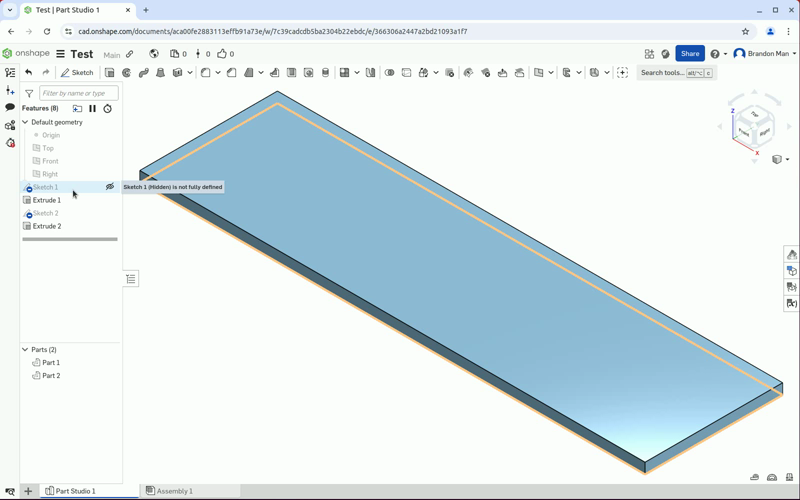
click(73, 189)